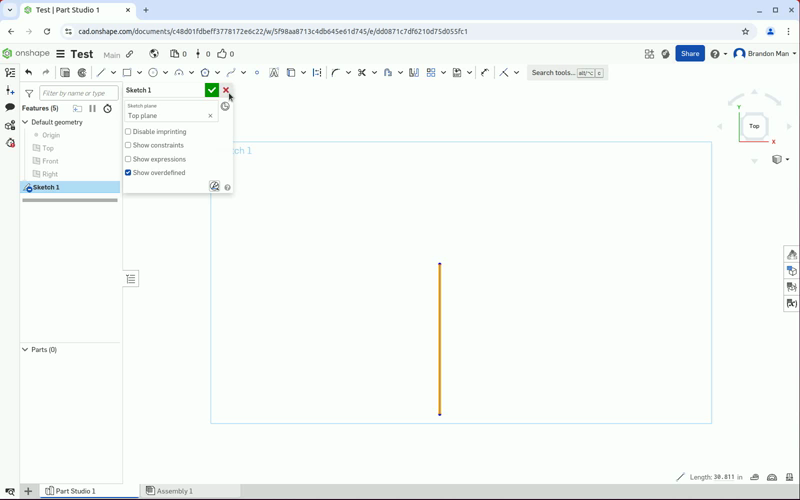
key(shift+h)
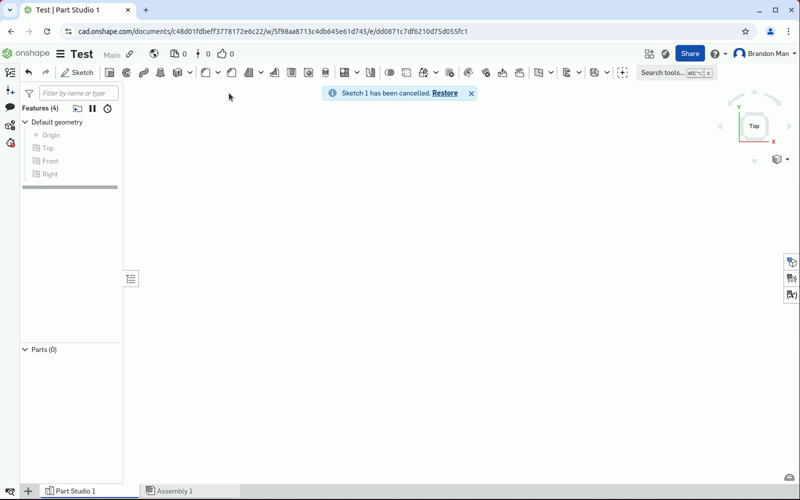
mouse_move(73, 352)
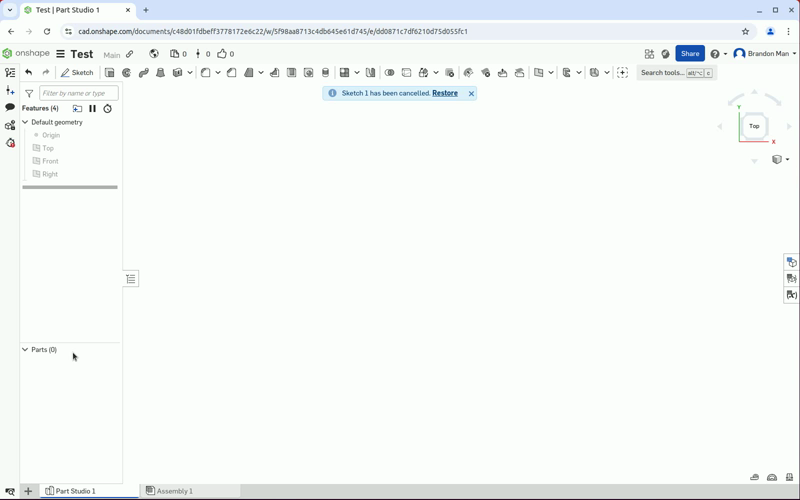
key(y)
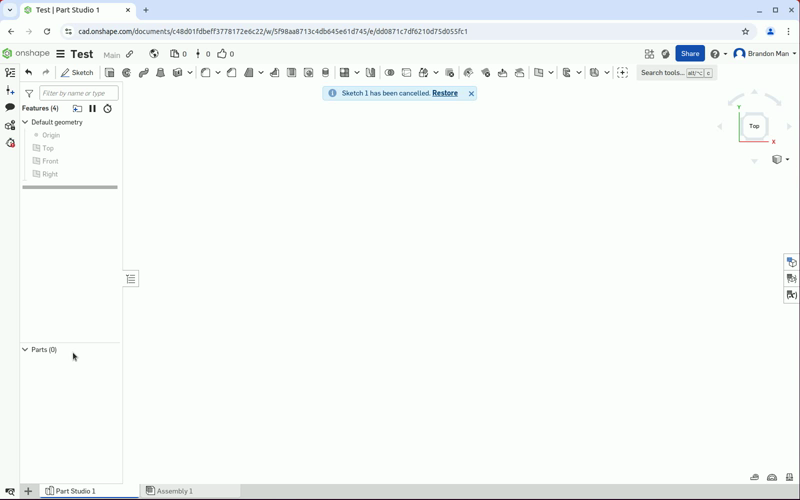
key(shift+p)
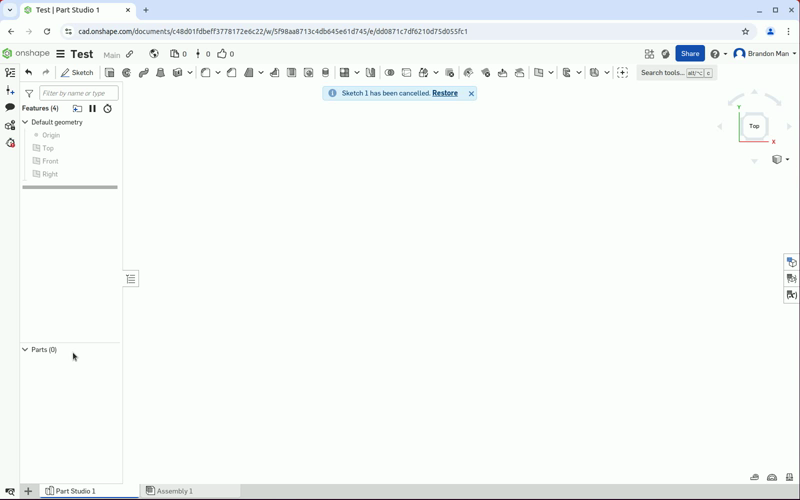
key(space)
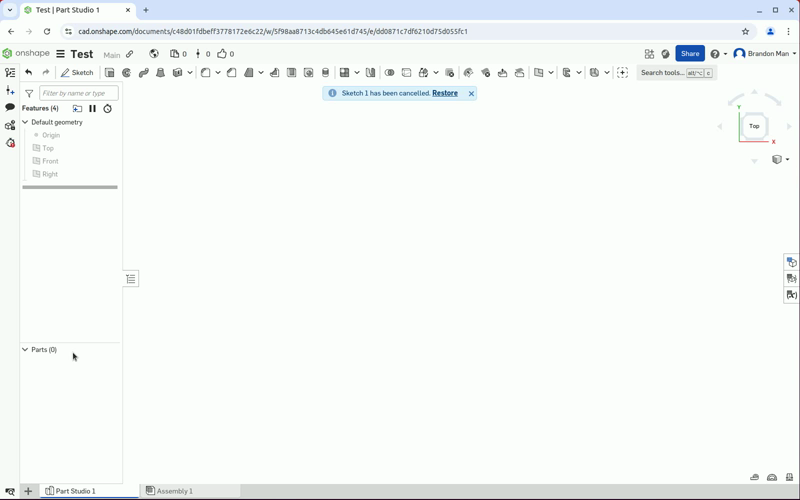
key_down(shift)
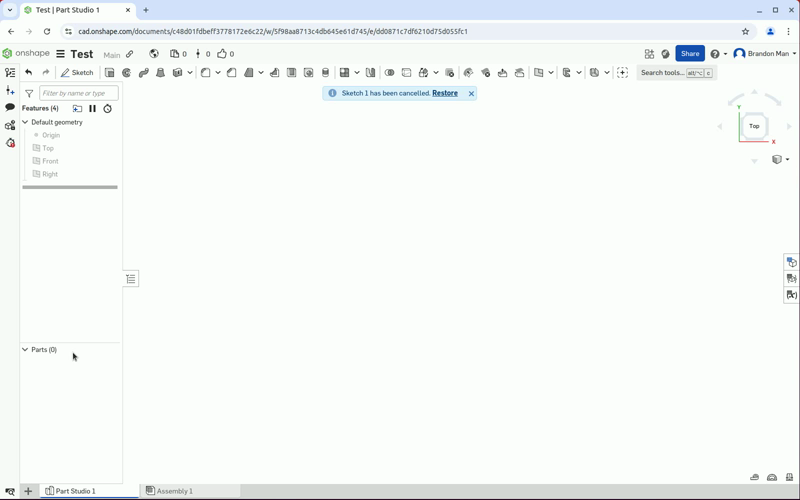
key(up)
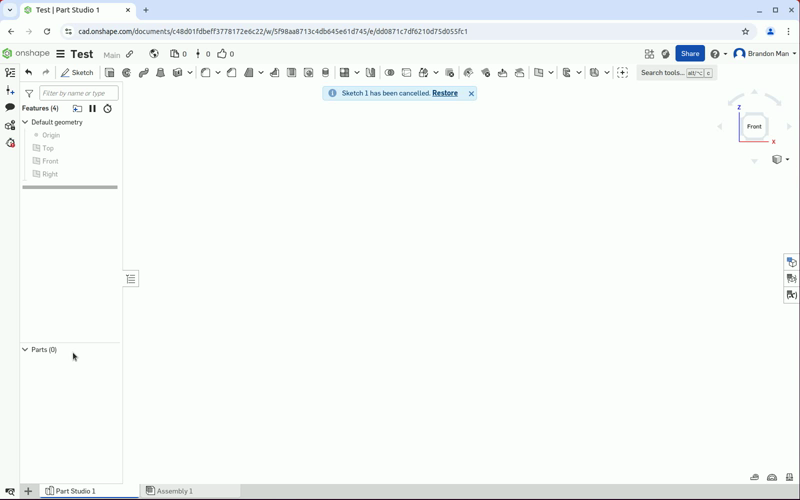
key_up(shift)
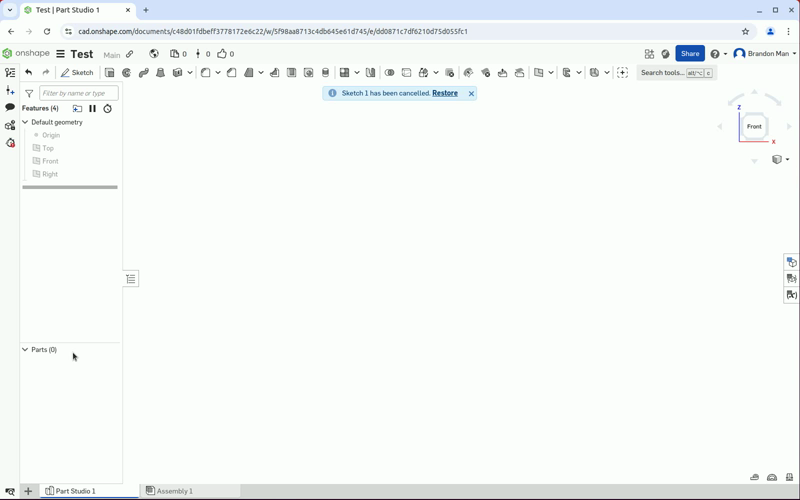
key(space)
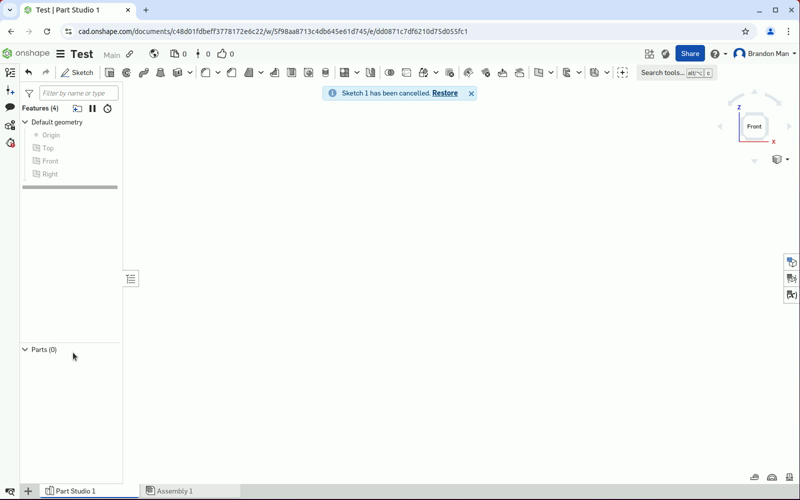
key_down(shift)
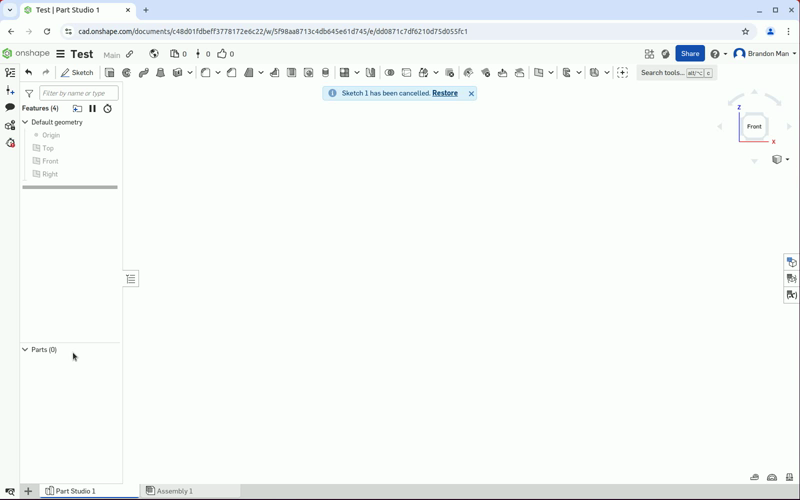
key(left)
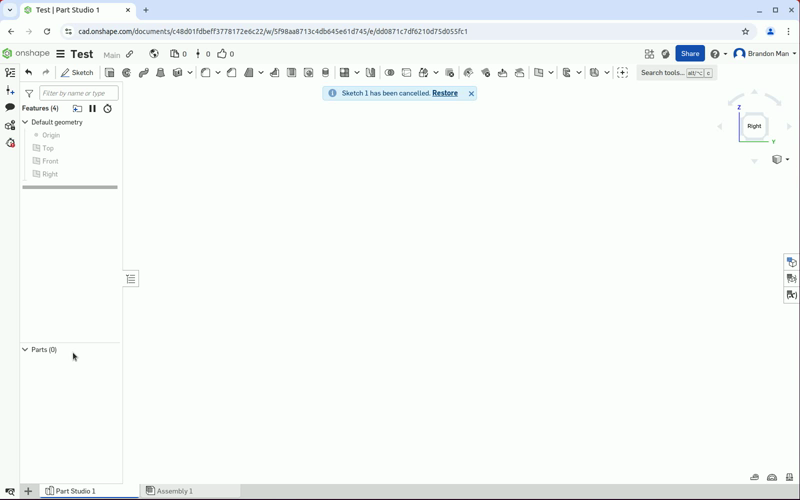
key_up(shift)
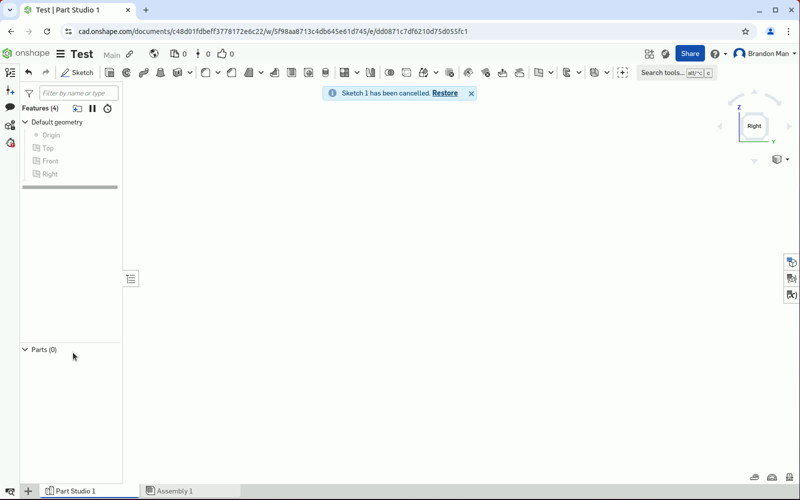
mouse_move(73, 352)
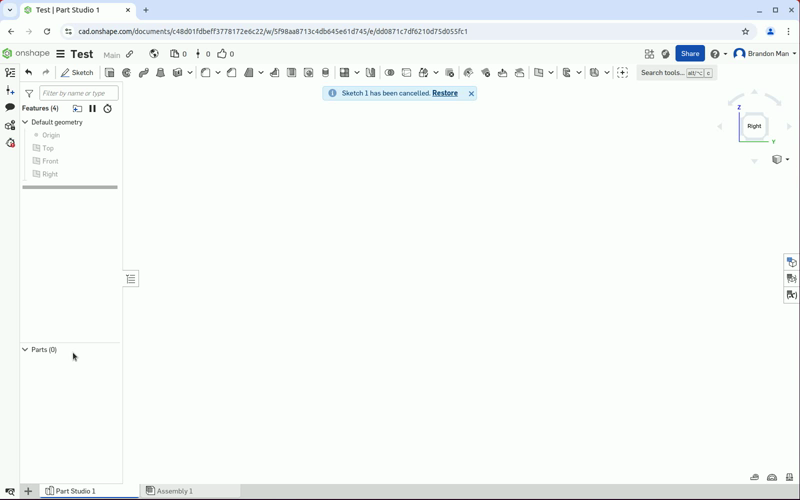
key(shift+y)
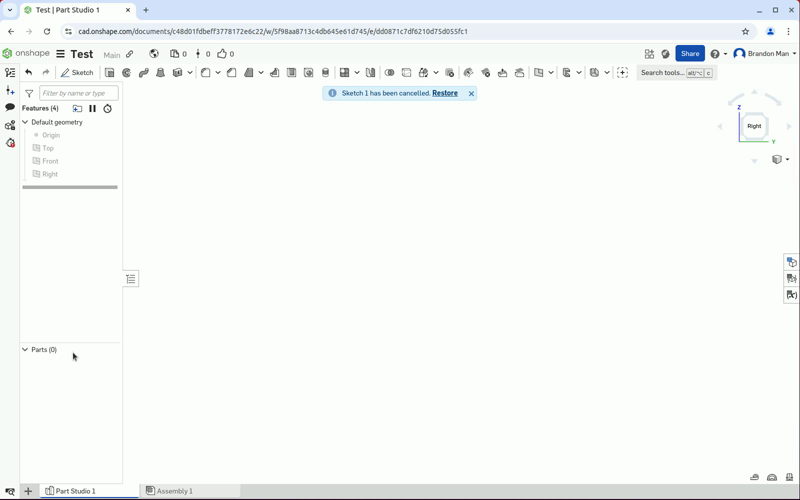
key(shift+s)
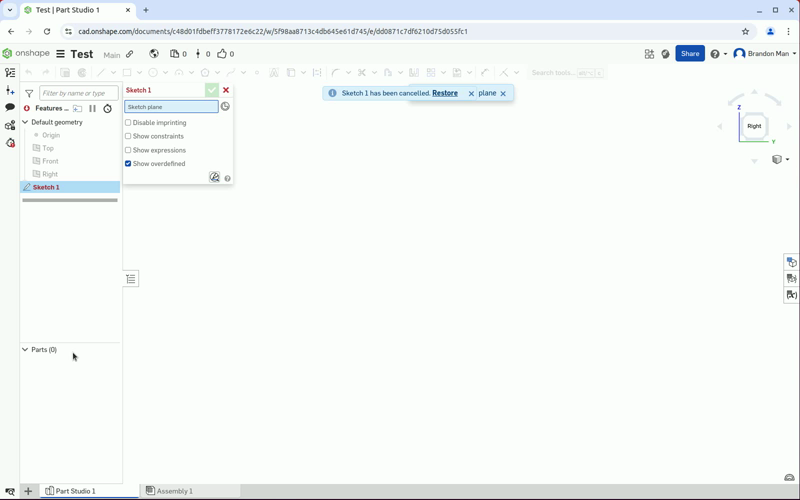
mouse_move(73, 176)
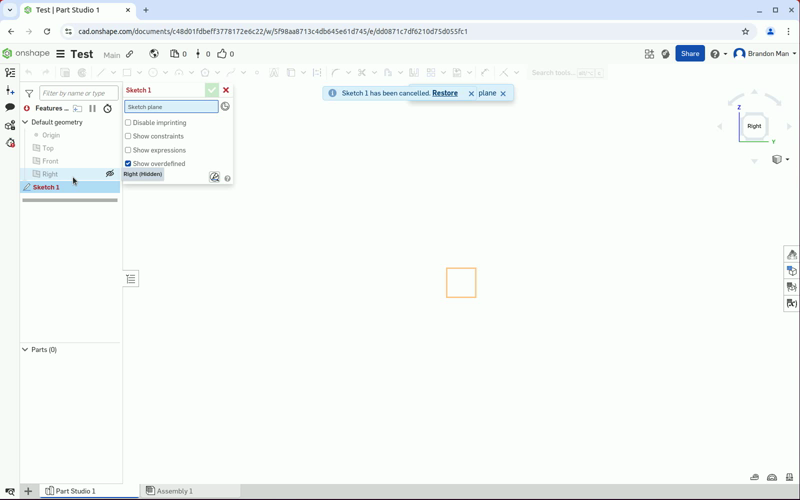
click(73, 176)
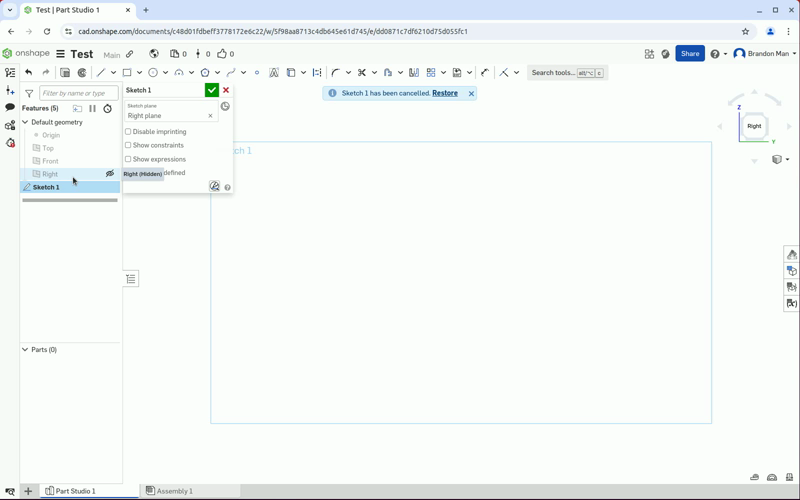
mouse_move(73, 352)
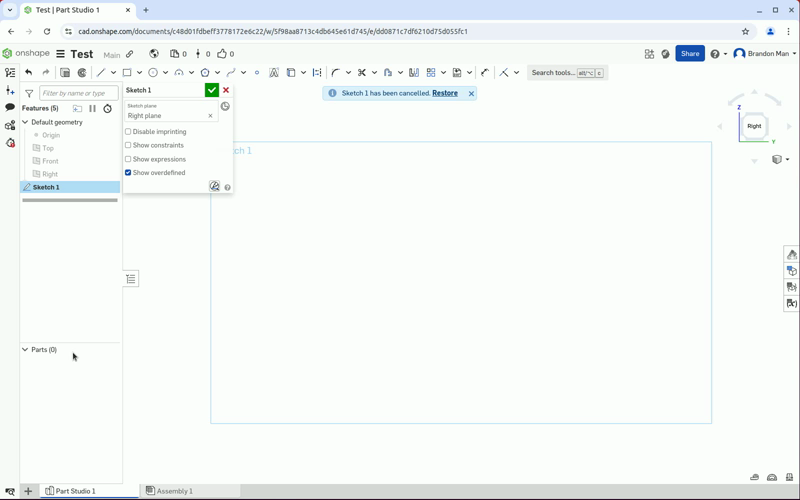
key(y)
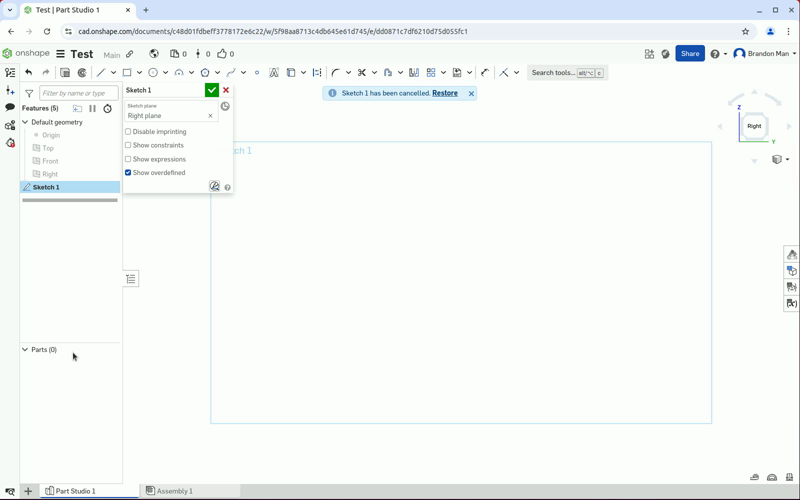
key(l)
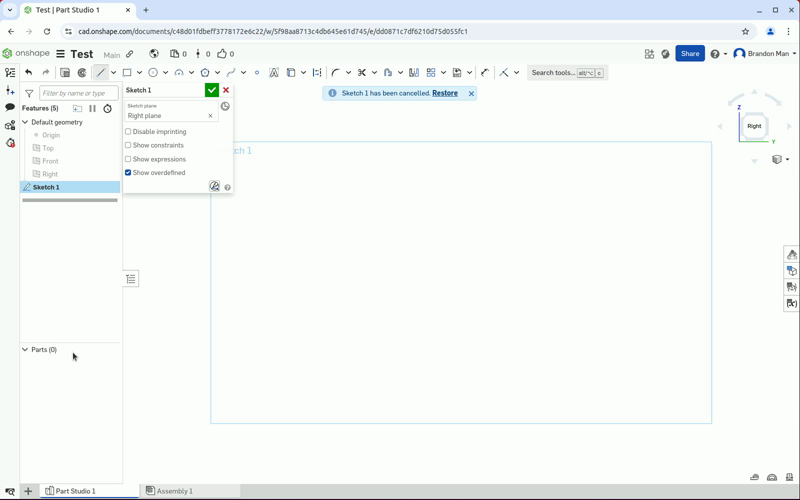
key_down(shift)
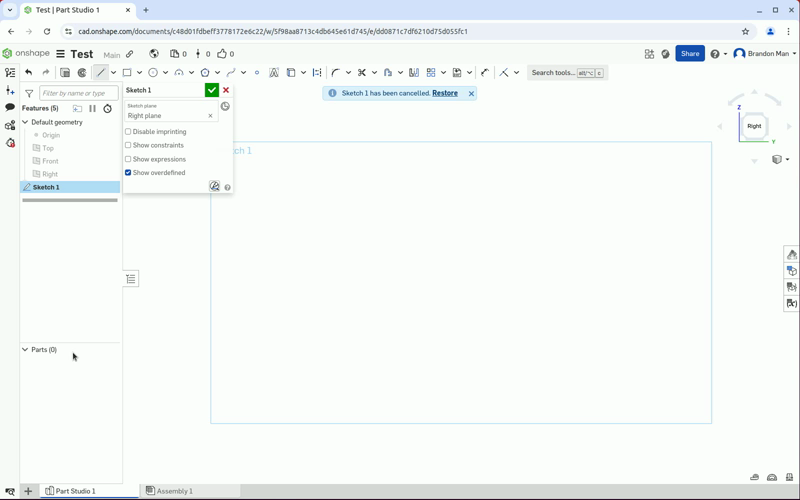
mouse_move(353, 217)
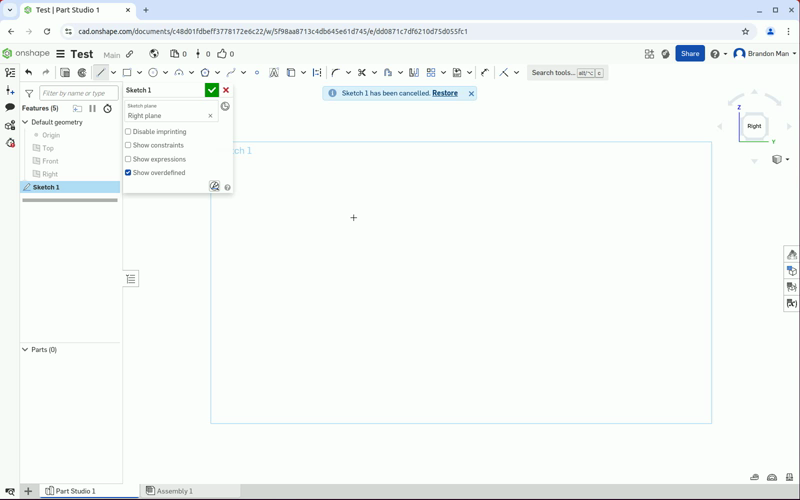
click(353, 217)
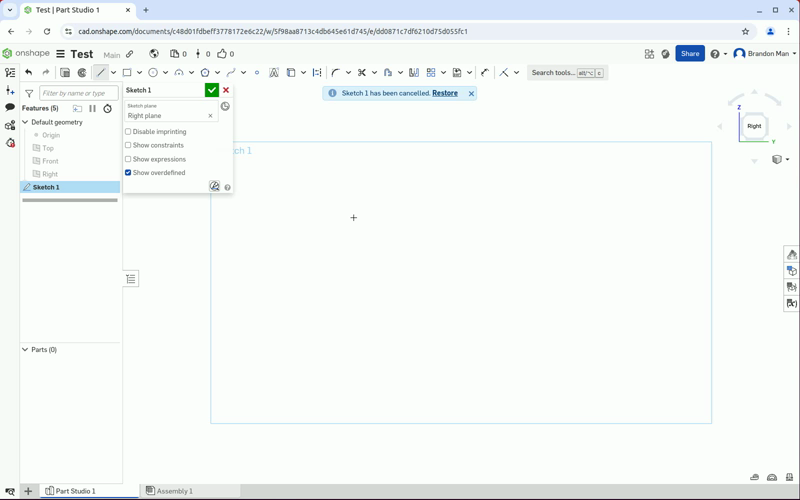
key_up(shift)
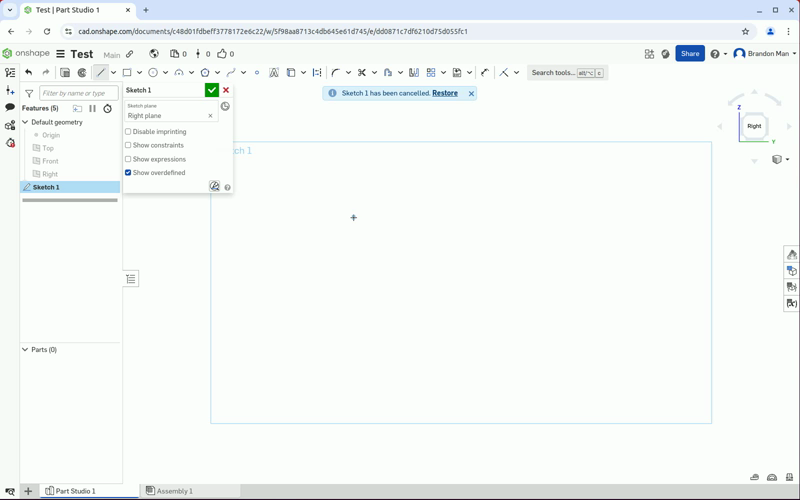
key_down(shift)
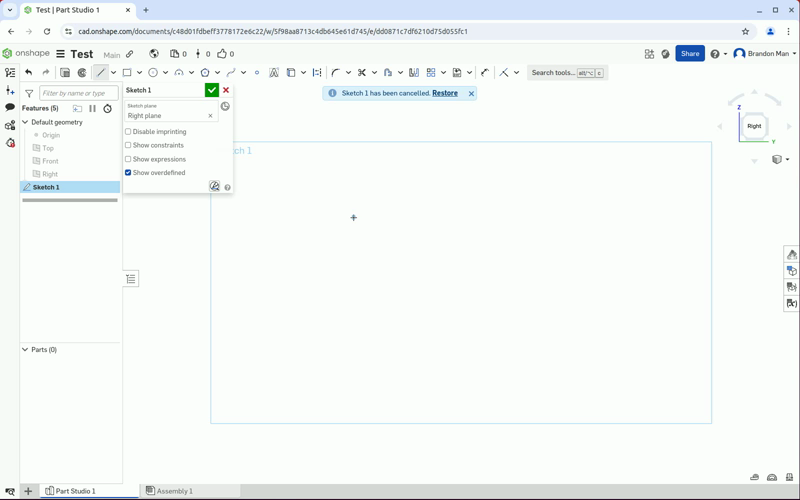
mouse_move(383, 217)
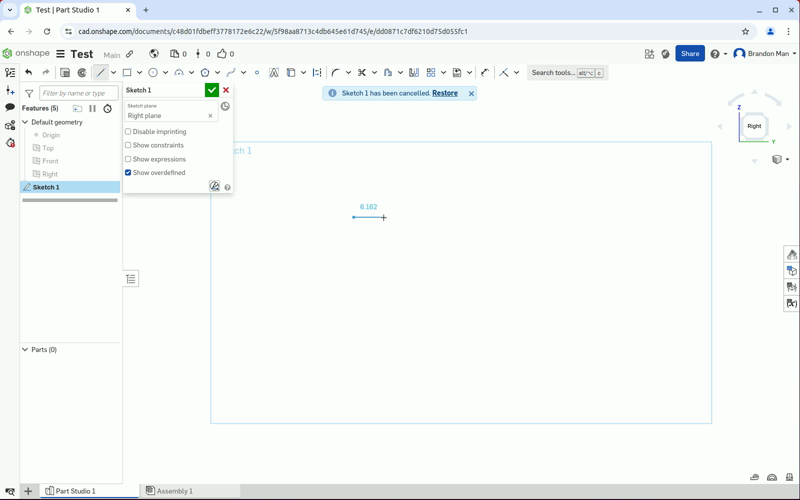
mouse_move(401, 217)
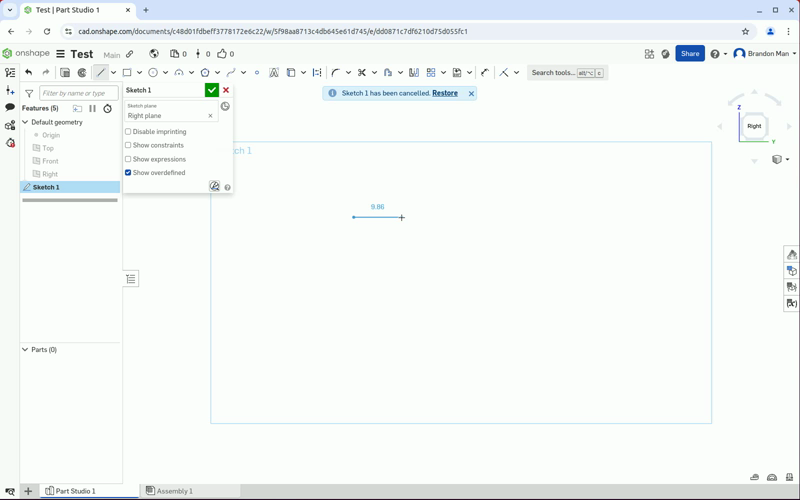
click(401, 217)
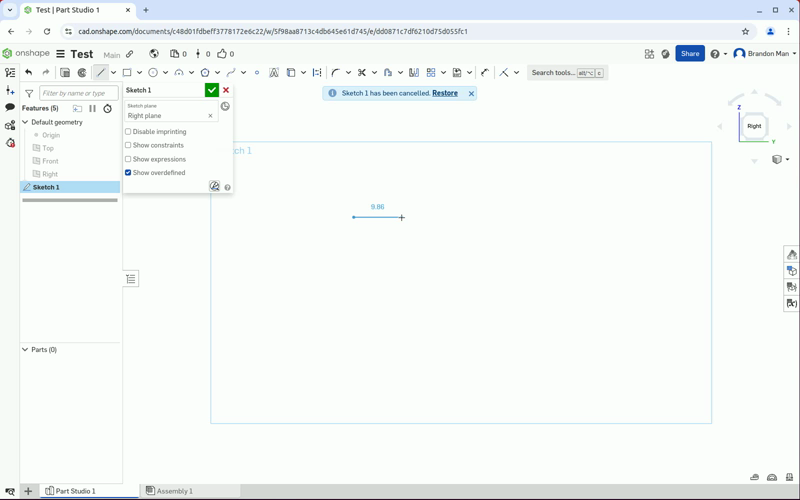
key_up(shift)
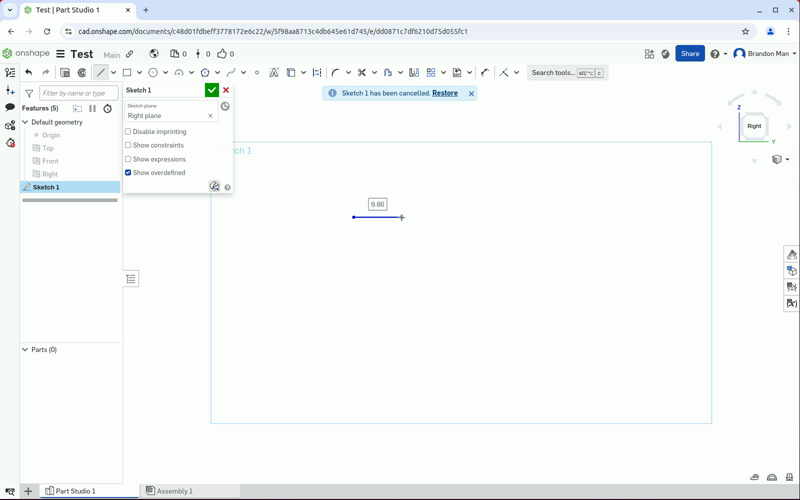
key_down(shift)
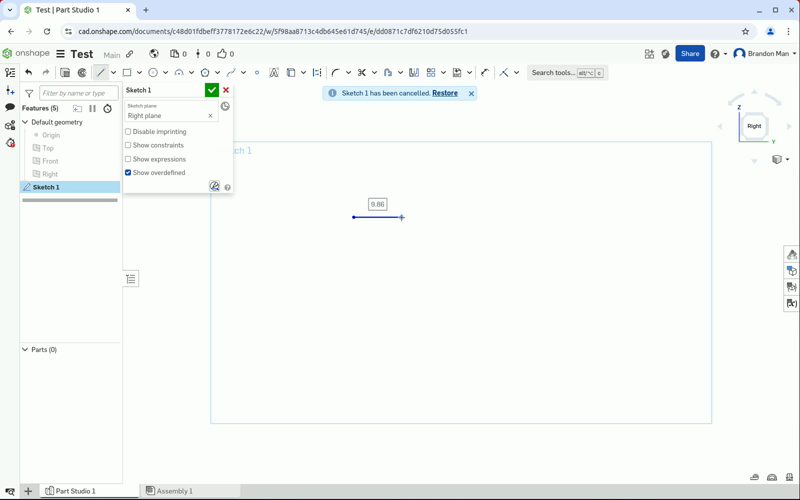
mouse_move(431, 217)
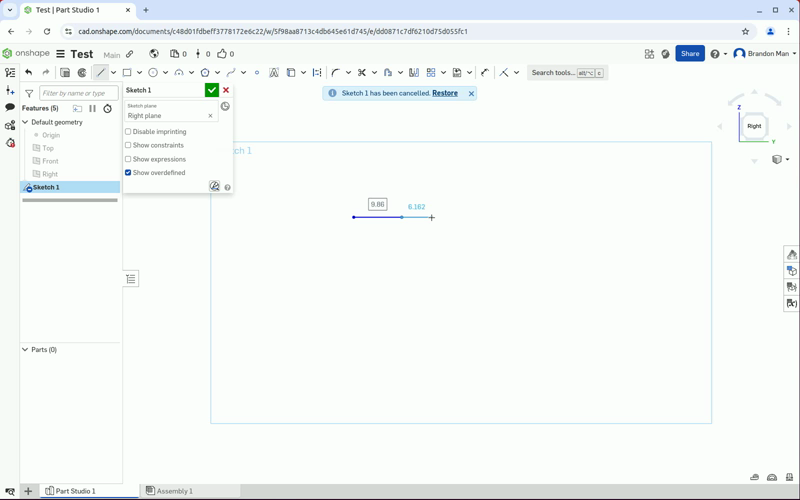
mouse_move(401, 169)
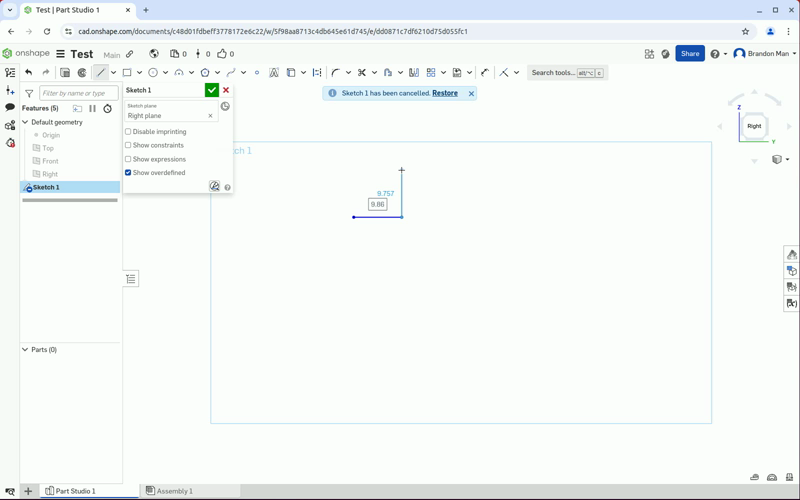
click(401, 169)
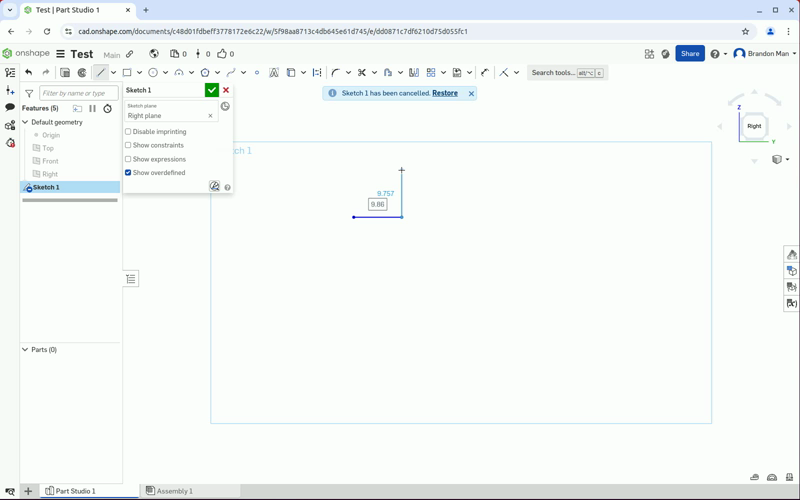
key_up(shift)
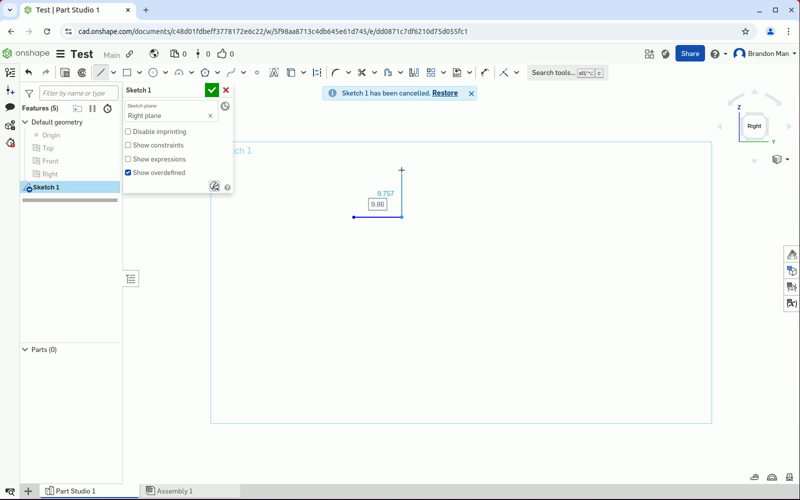
key_down(shift)
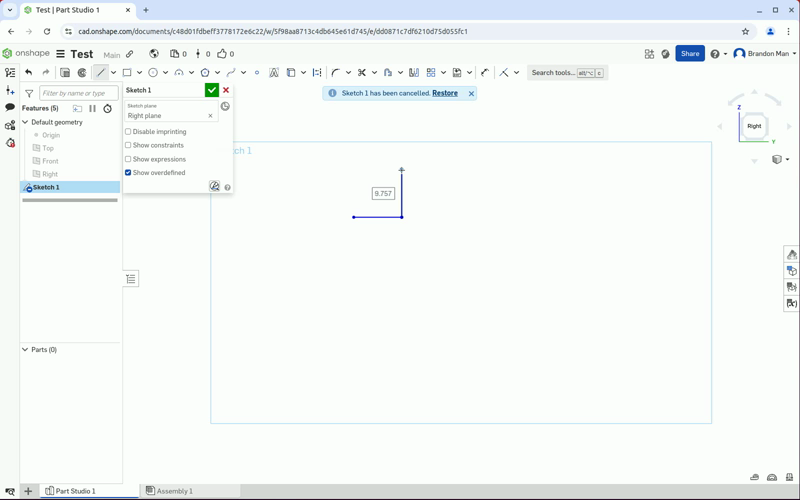
mouse_move(431, 169)
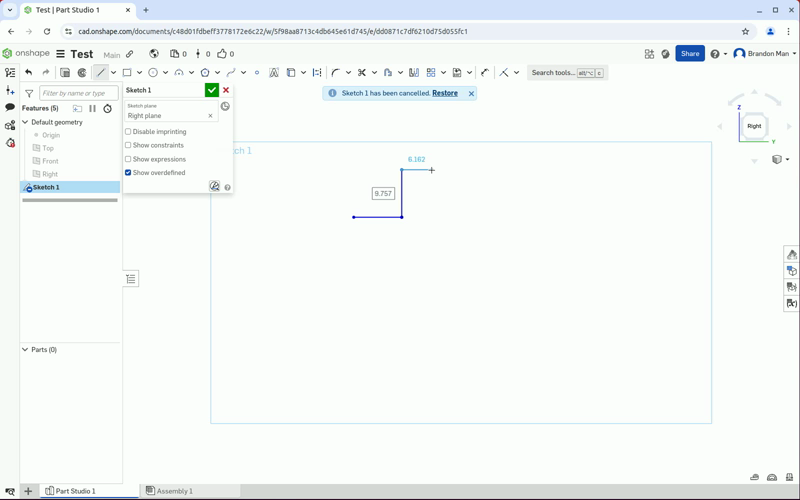
mouse_move(353, 169)
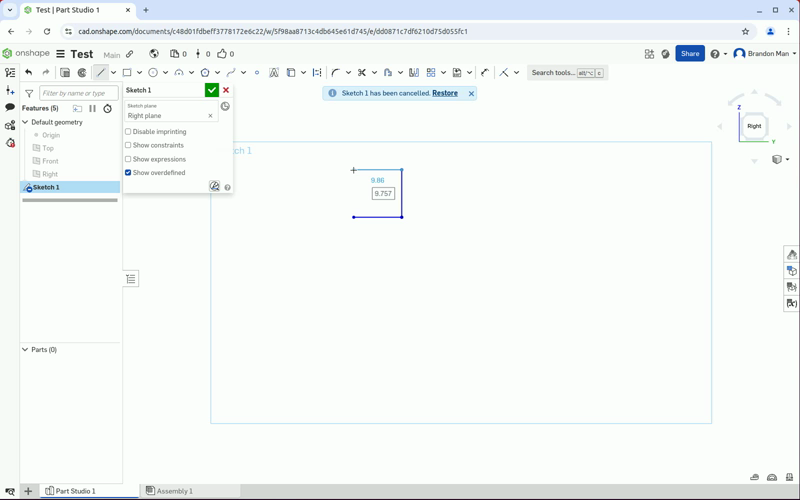
click(353, 169)
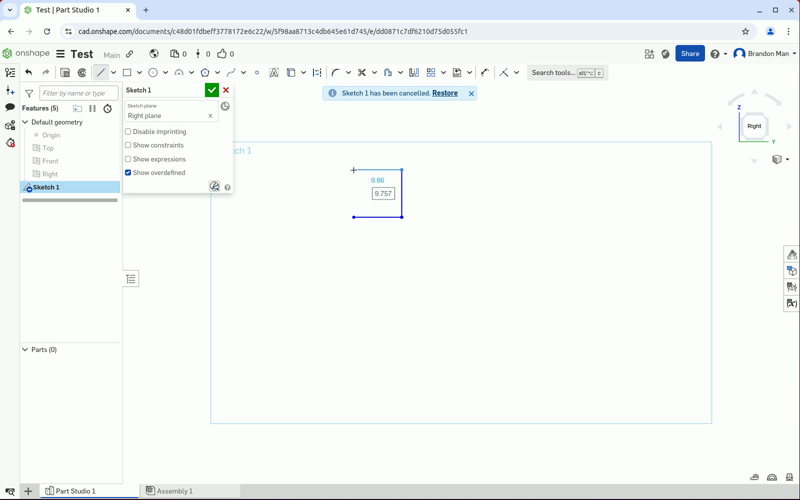
key_up(shift)
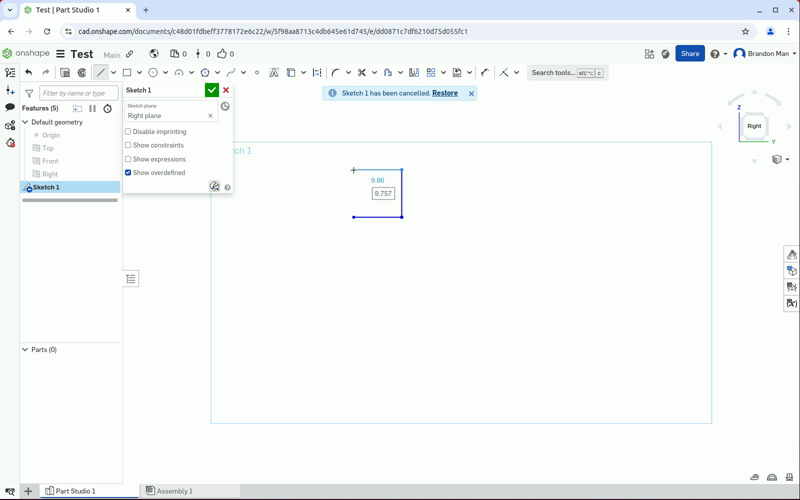
mouse_move(383, 169)
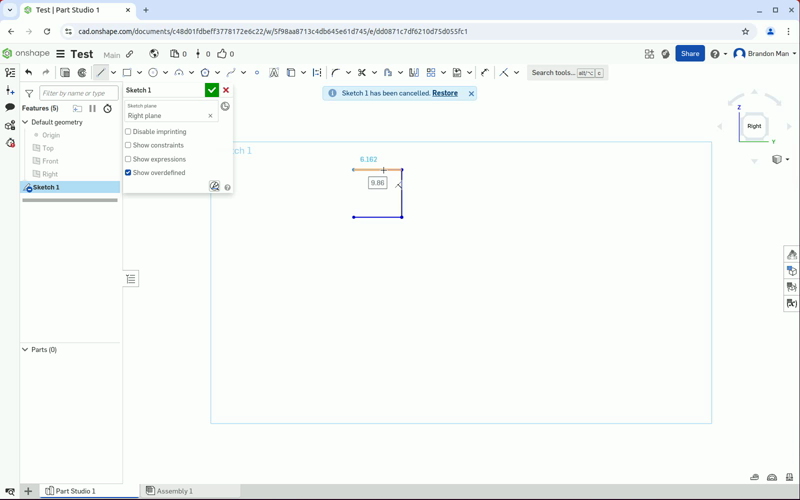
key_down(shift)
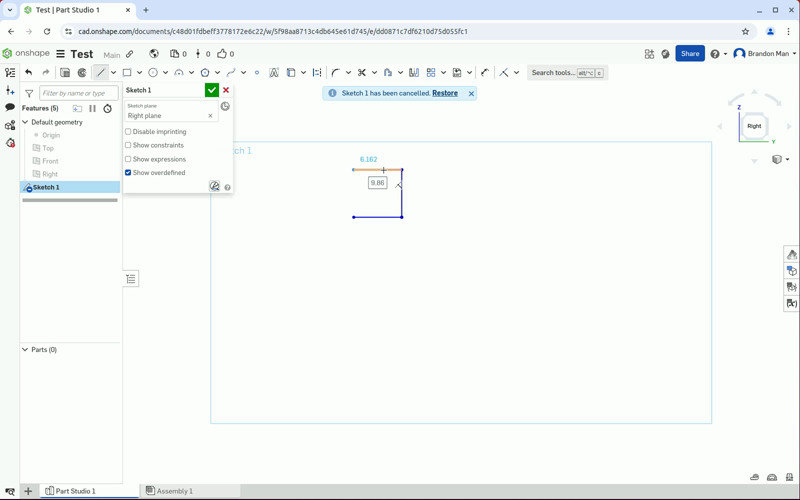
mouse_move(353, 217)
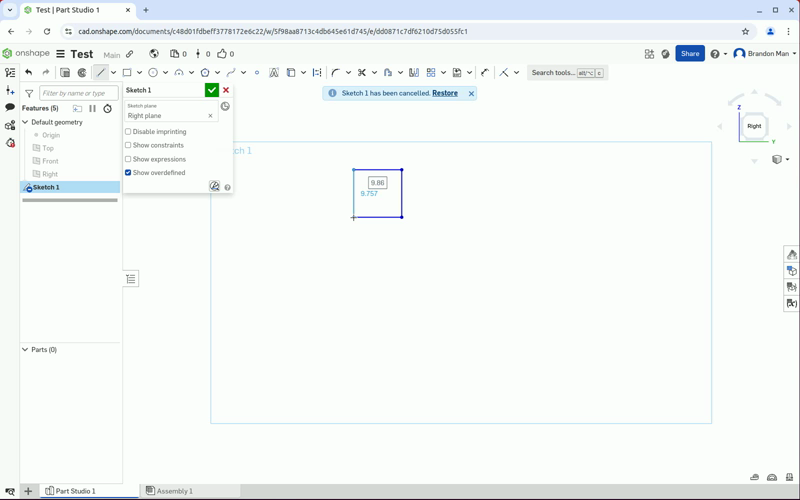
key_up(shift)
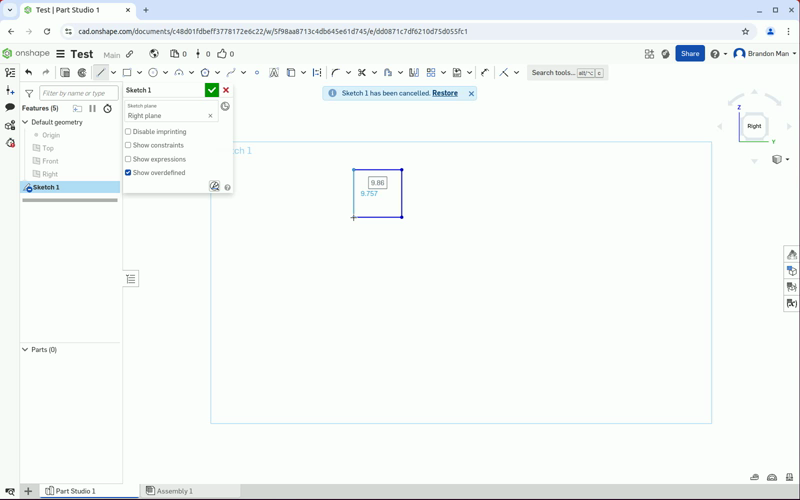
click(353, 217)
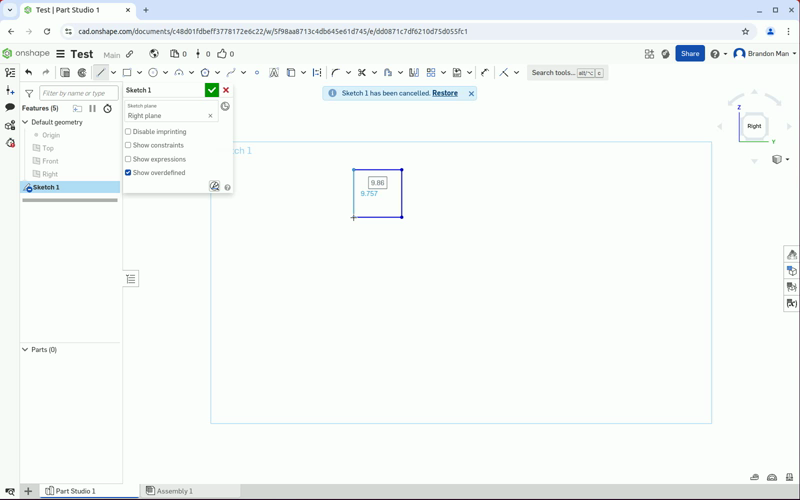
key(esc)
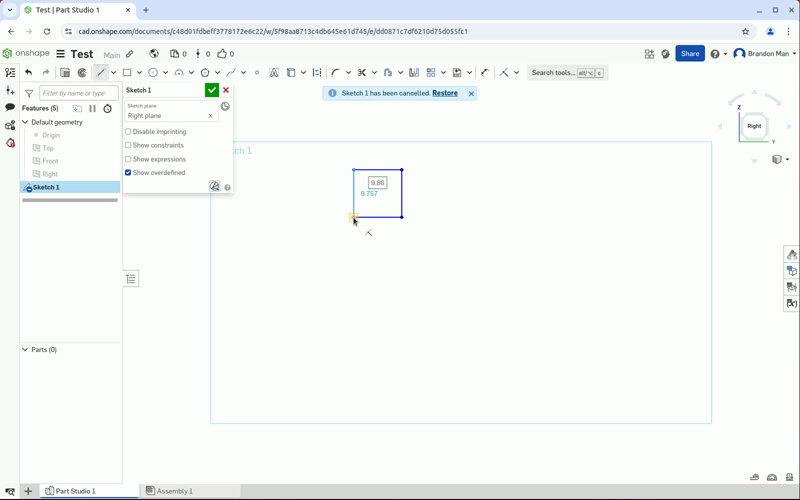
mouse_move(394, 190)
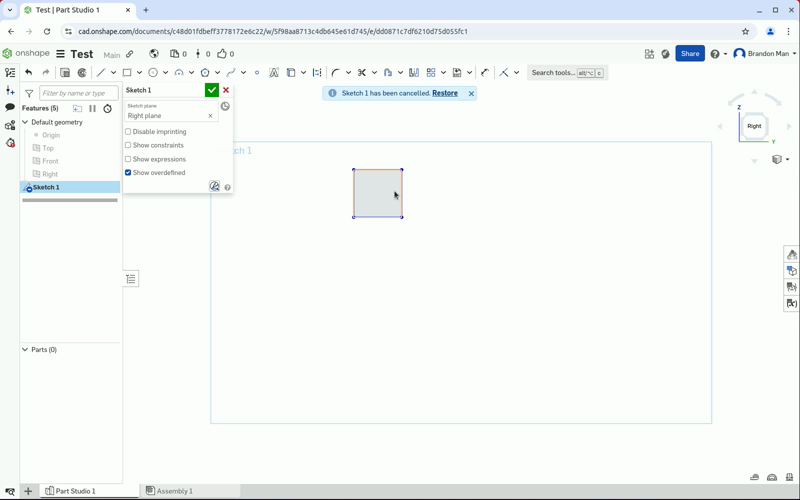
click(394, 190)
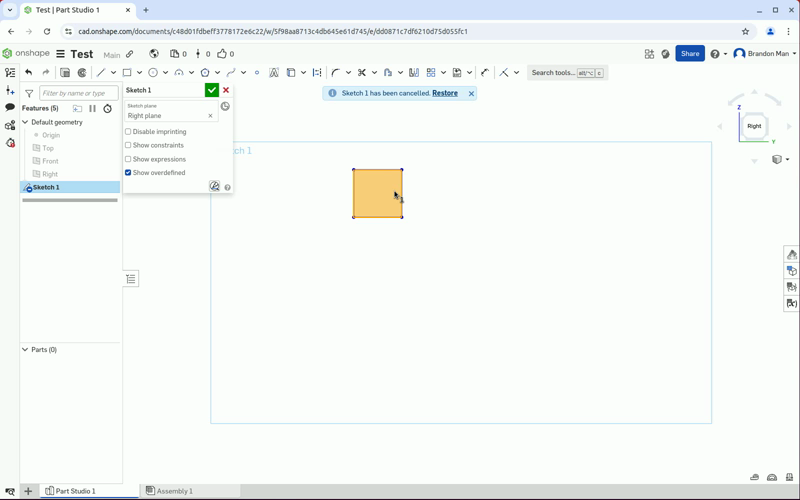
mouse_move(73, 352)
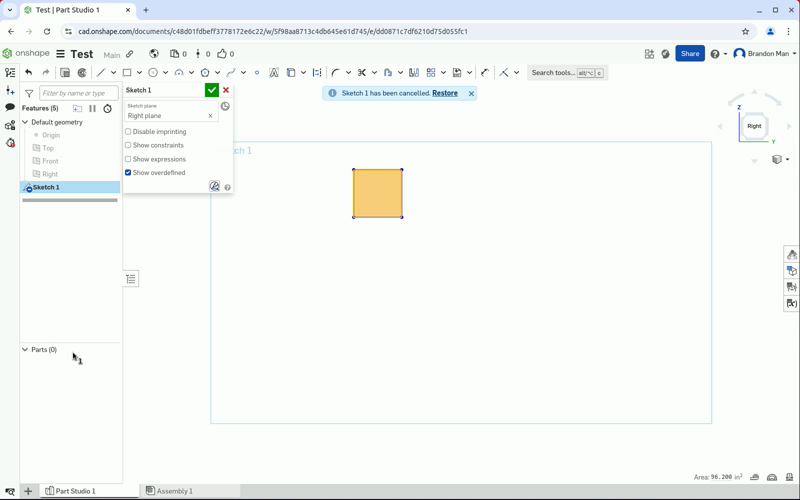
key(shift+y)
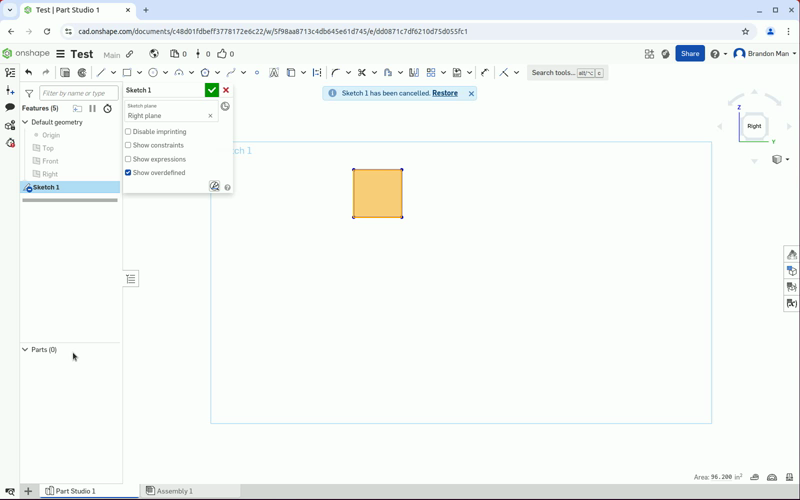
key(shift+e)
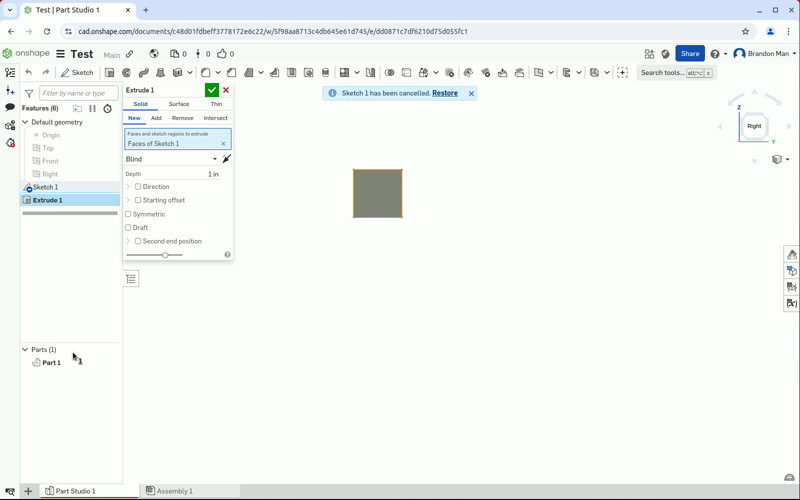
mouse_move(143, 106)
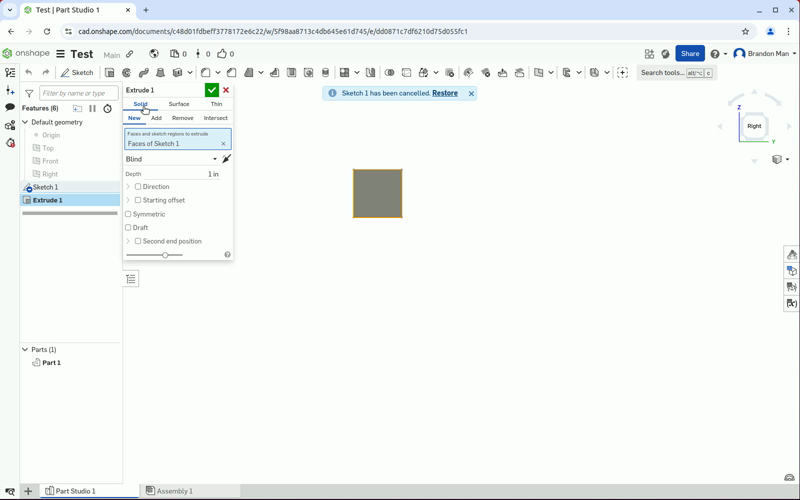
click(143, 106)
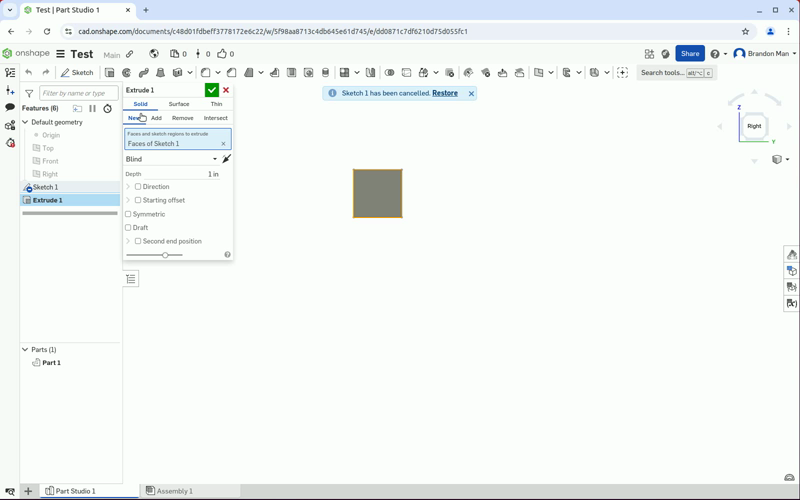
mouse_move(137, 120)
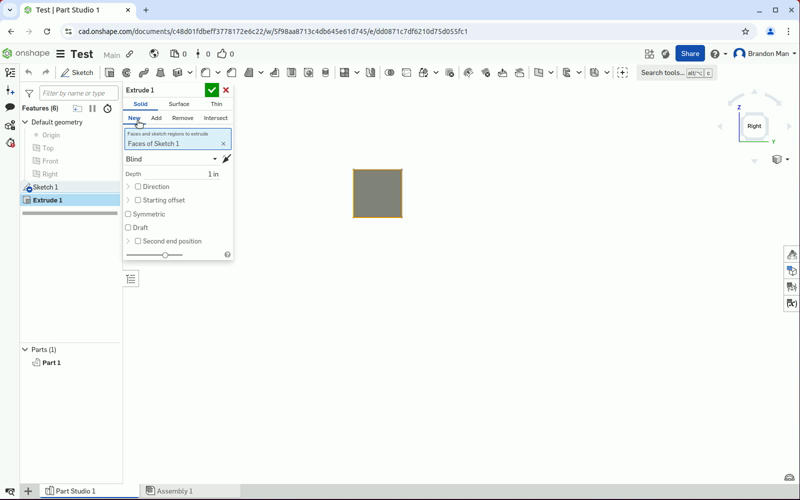
click(137, 120)
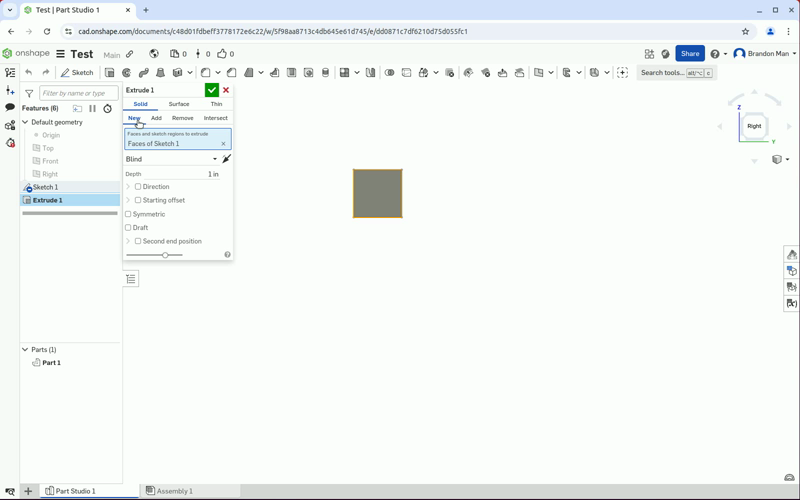
key(tab, 4)
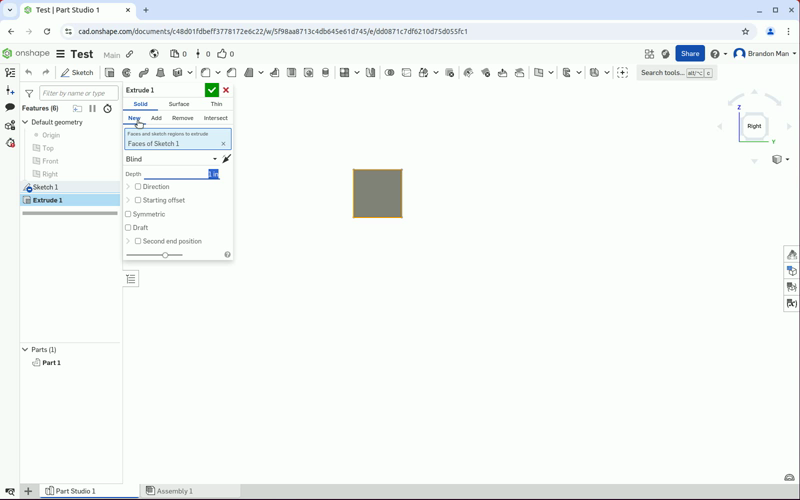
text(9.628)
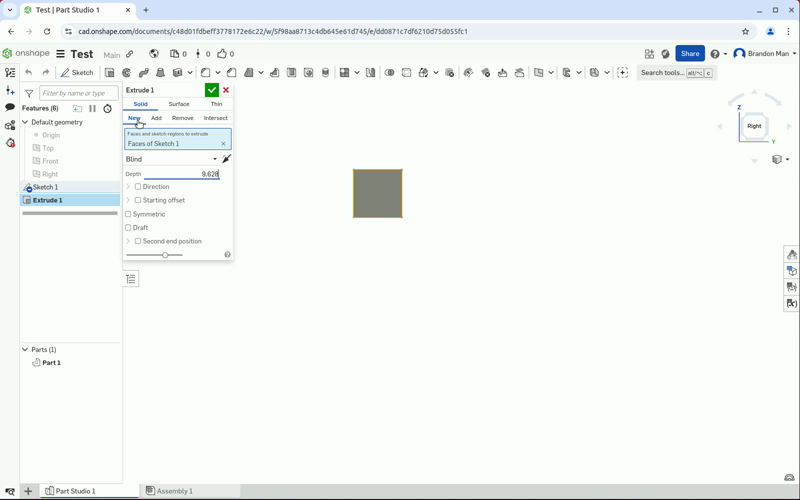
key(enter)
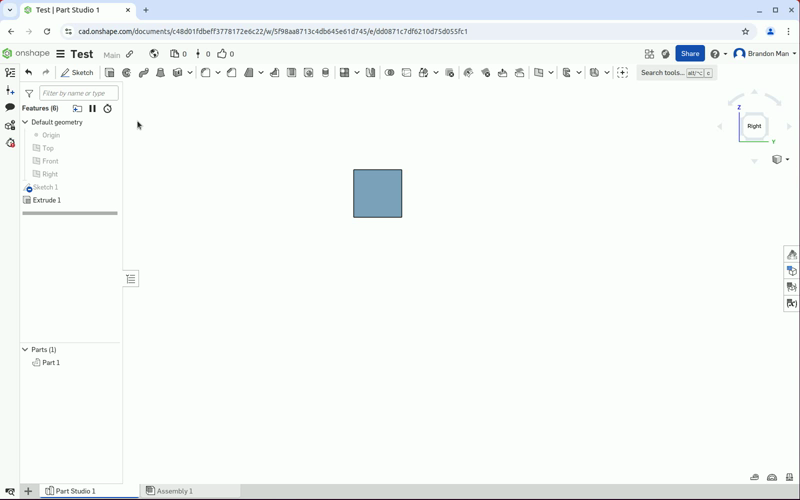
key(shift+h)
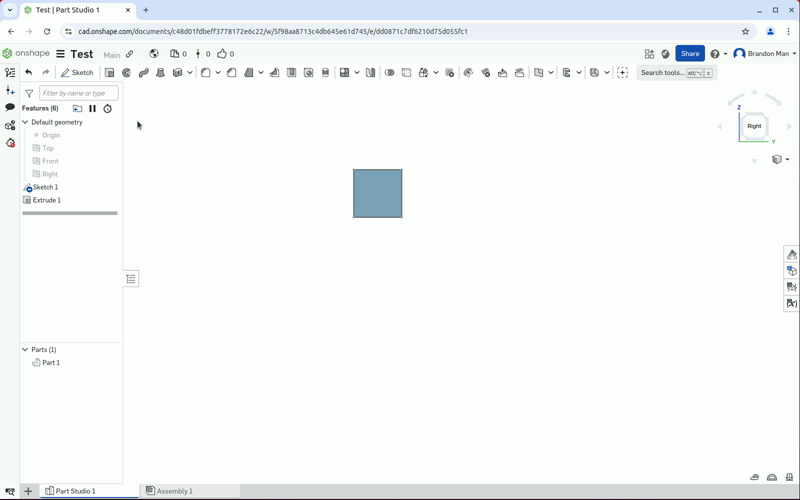
key(shift+h)
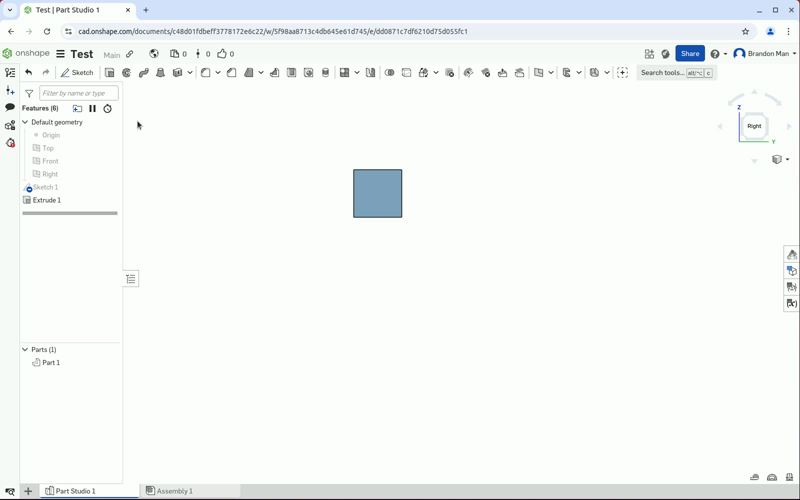
mouse_move(73, 189)
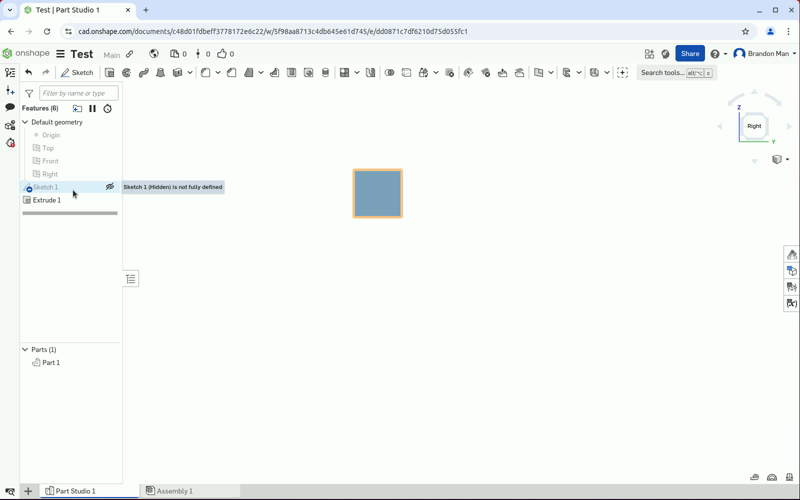
click(73, 189)
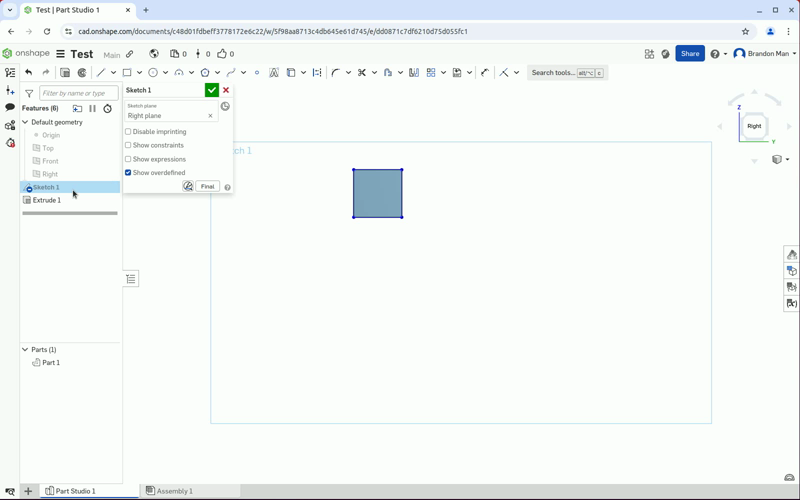
mouse_move(229, 92)
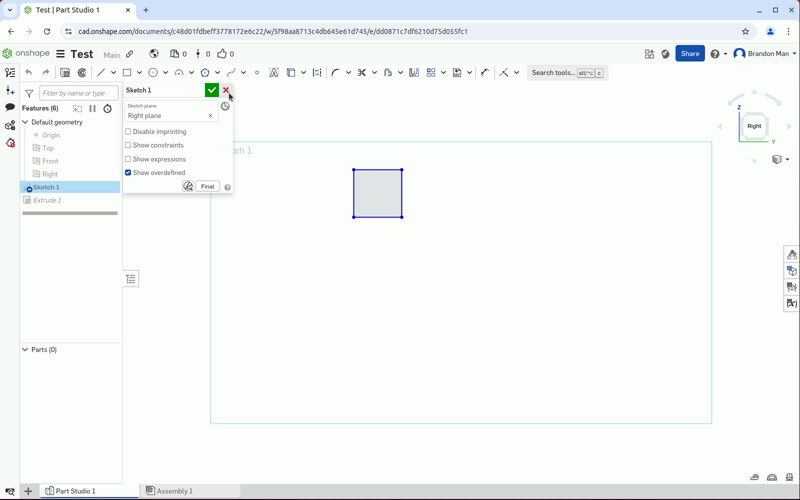
click(229, 92)
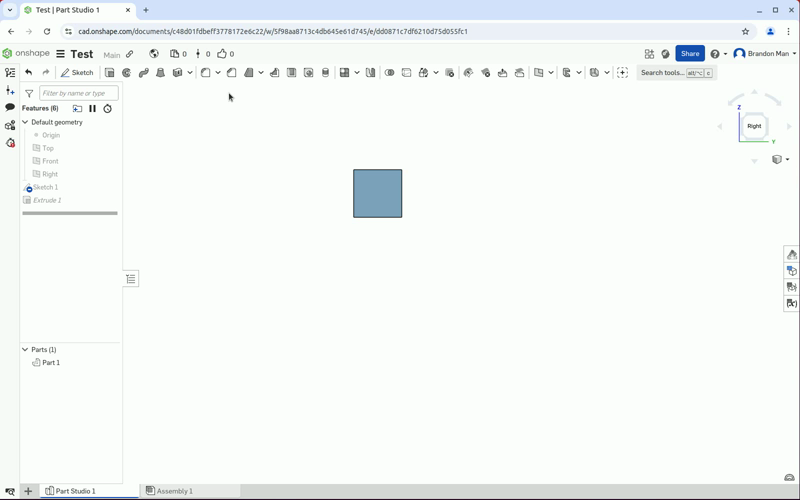
mouse_move(541, 75)
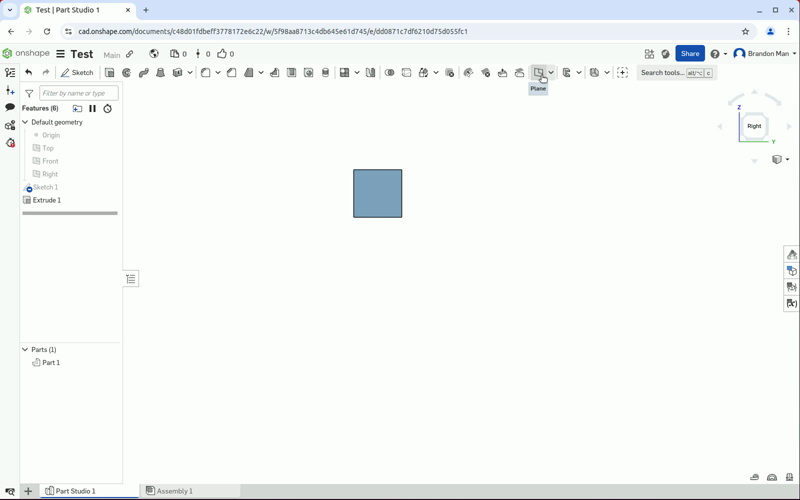
click(541, 75)
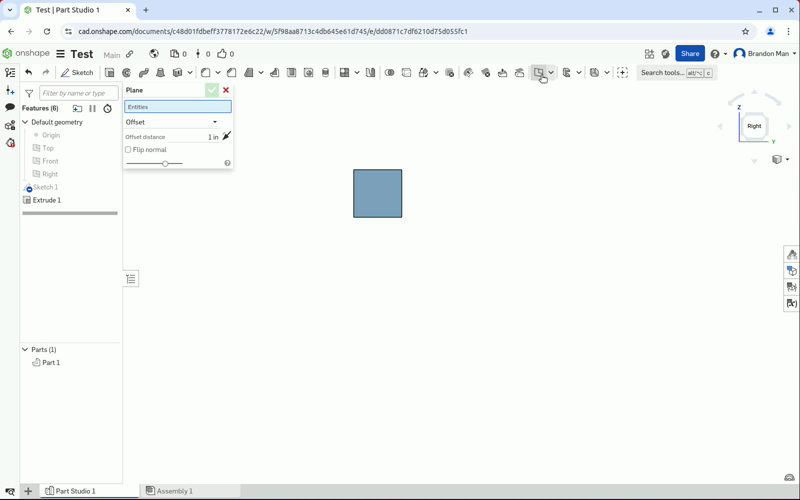
mouse_move(73, 176)
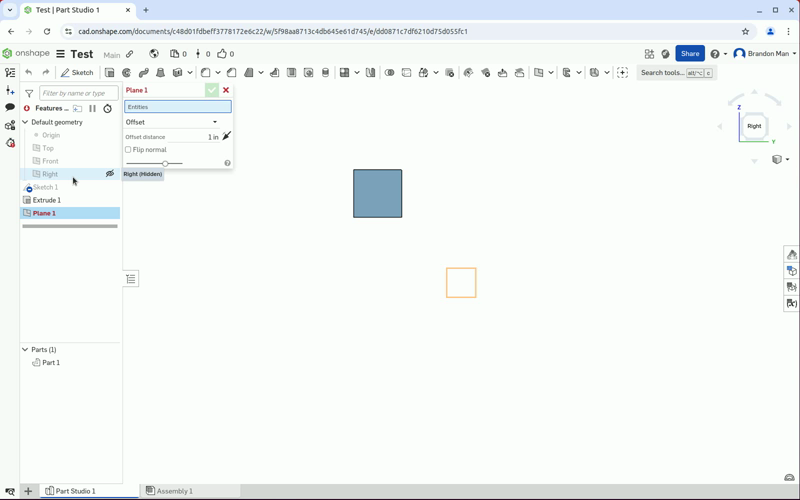
click(73, 176)
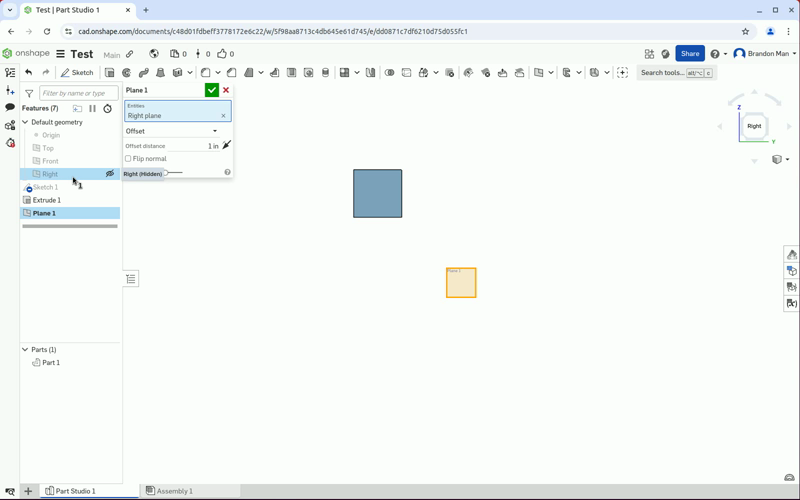
key(tab, 2)
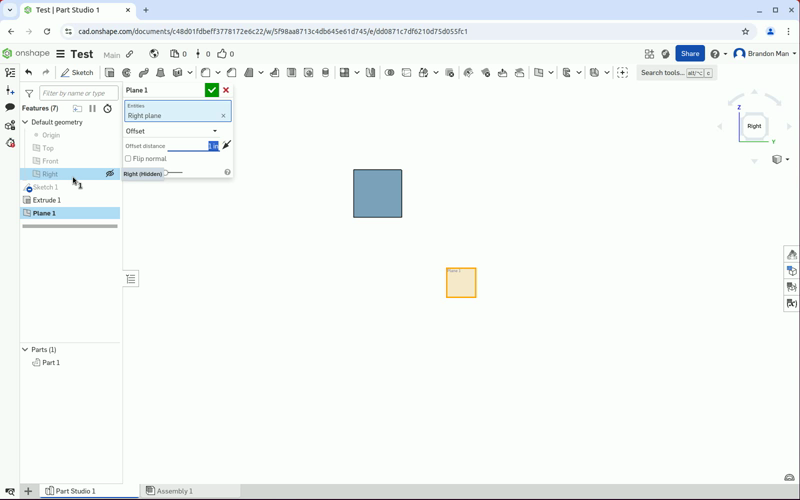
text(9.613)
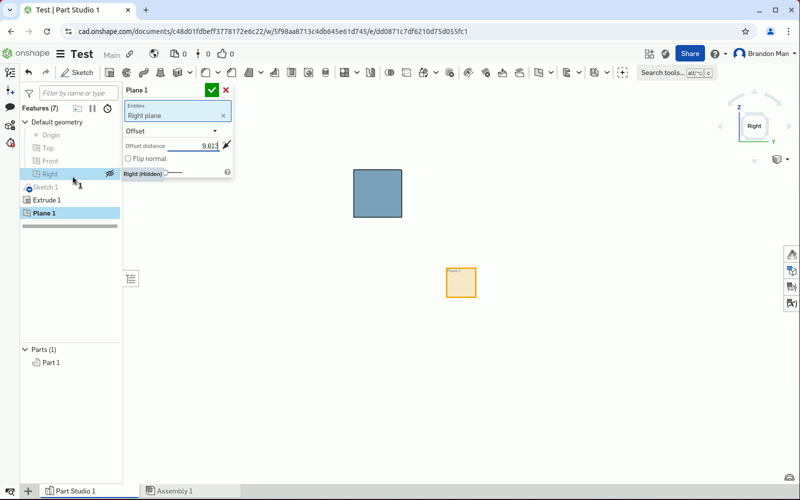
key(enter, 2)
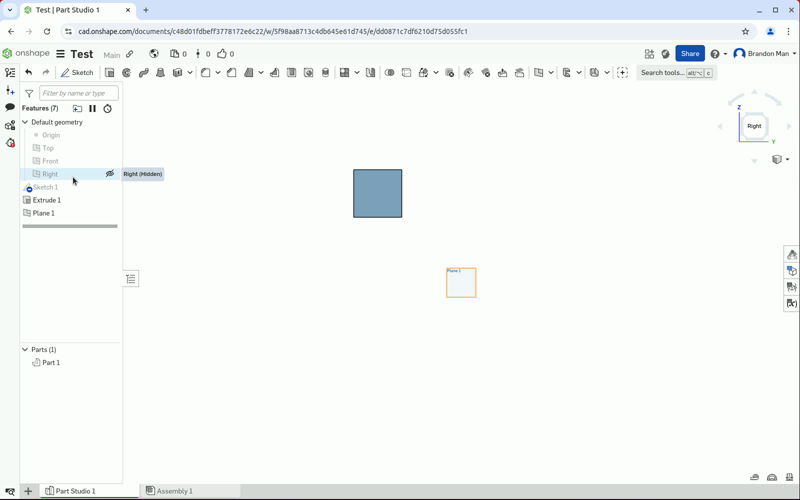
key(shift+s)
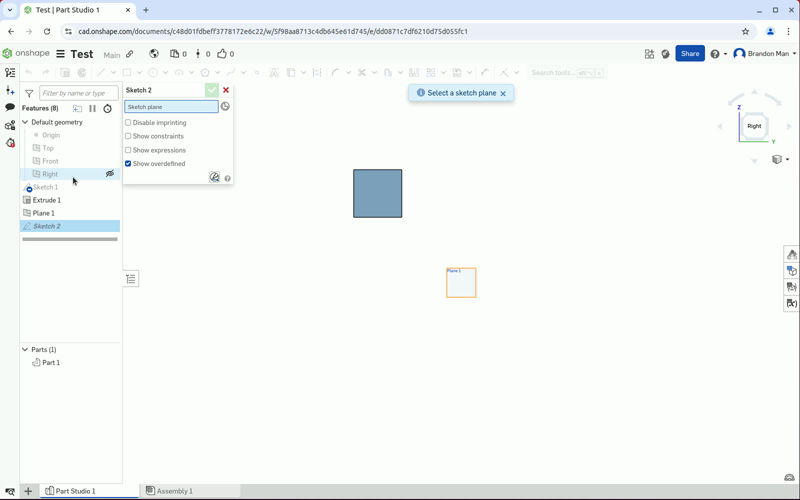
mouse_move(73, 215)
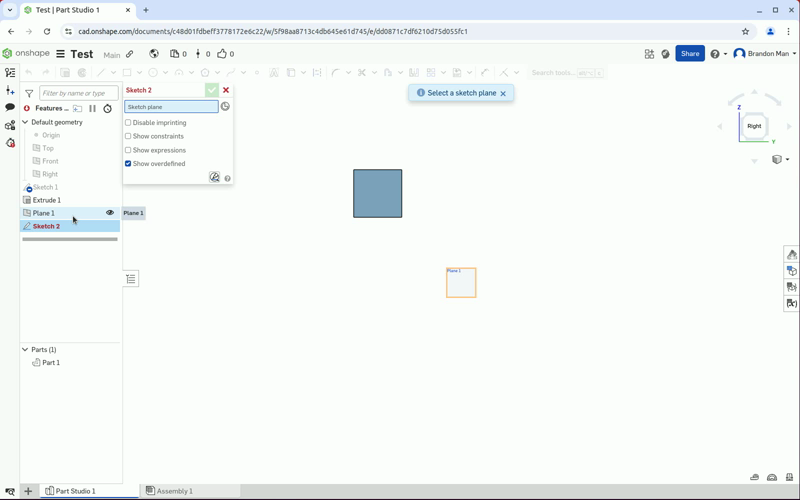
click(73, 215)
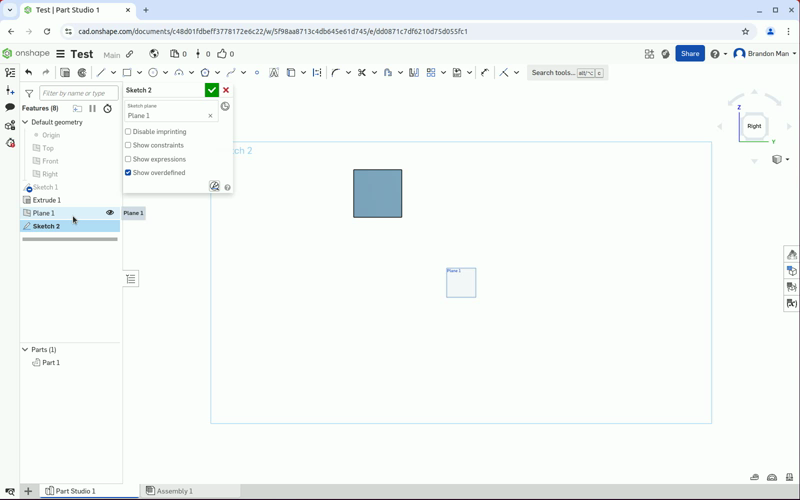
mouse_move(73, 352)
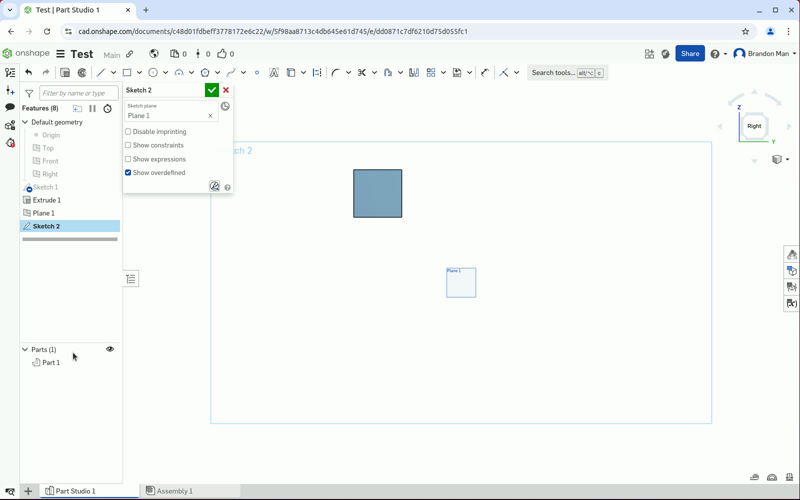
key(y)
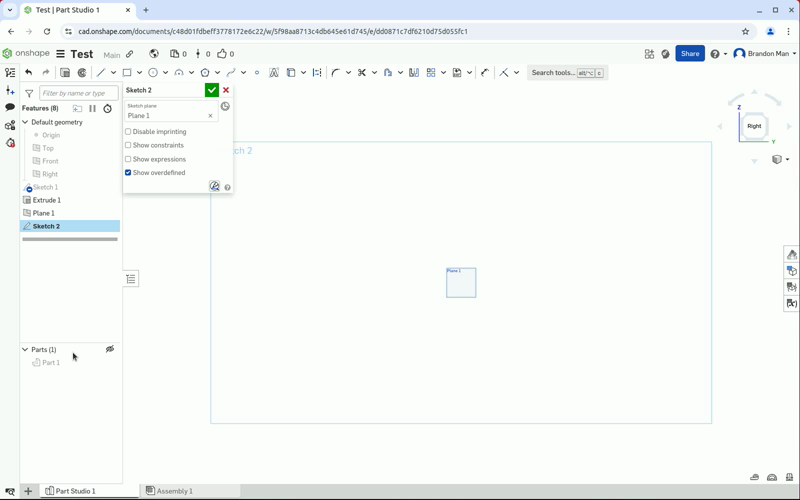
key(l)
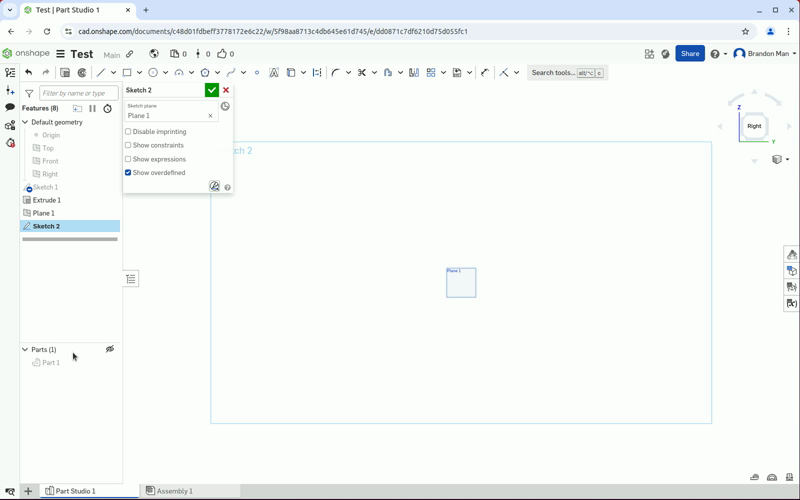
key_down(shift)
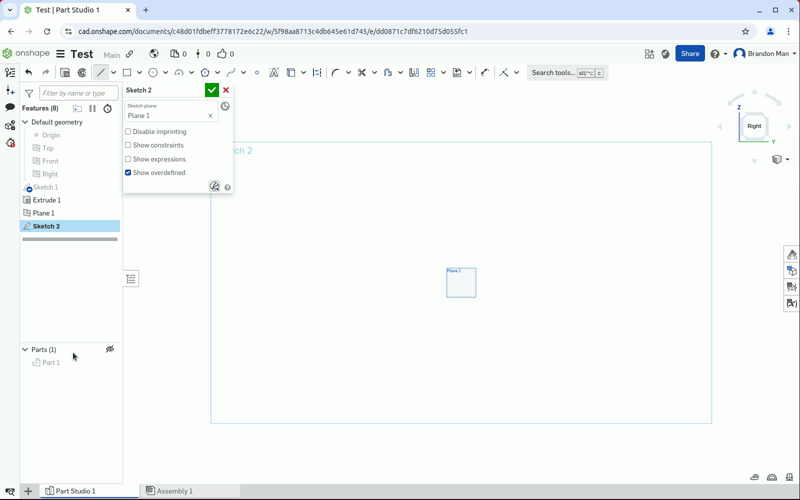
mouse_move(369, 217)
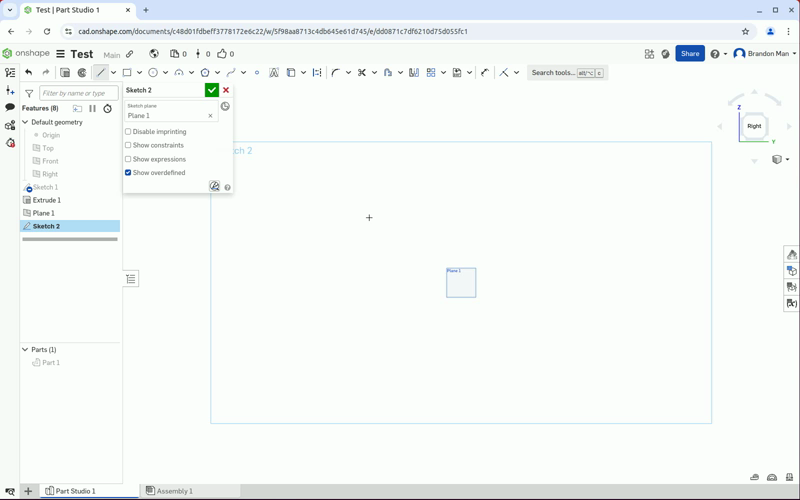
click(369, 217)
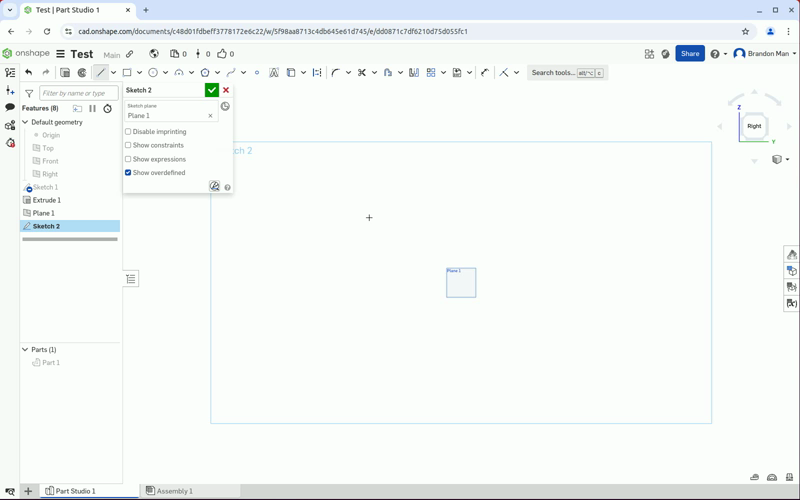
key_up(shift)
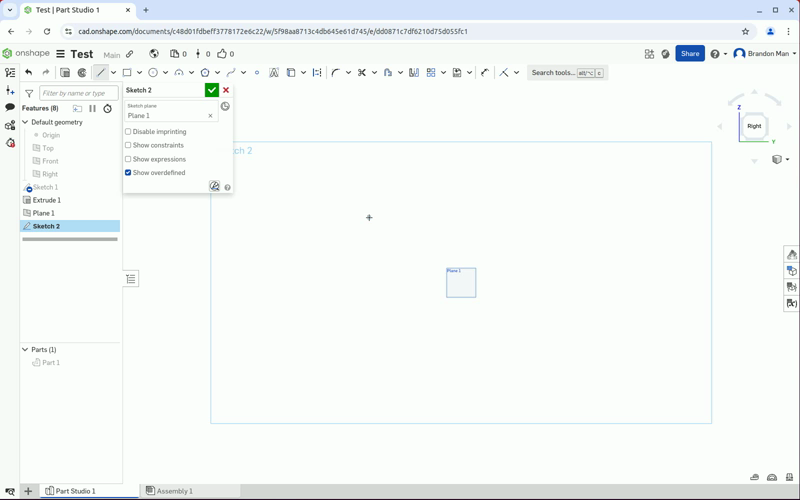
key_down(shift)
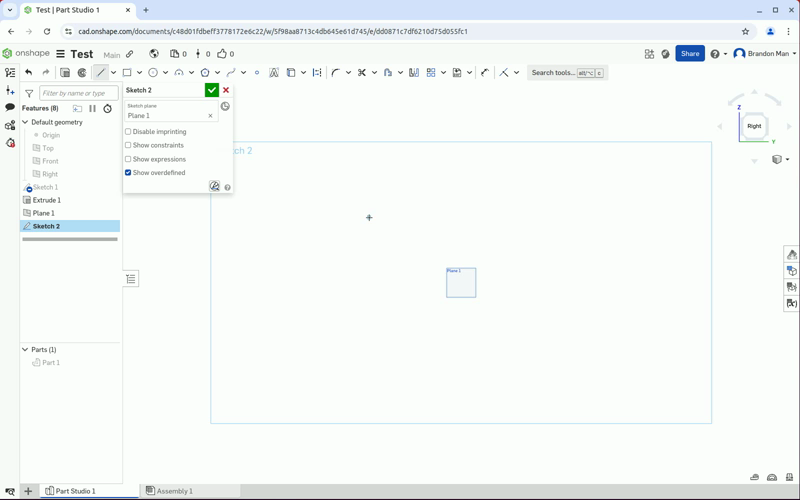
mouse_move(399, 217)
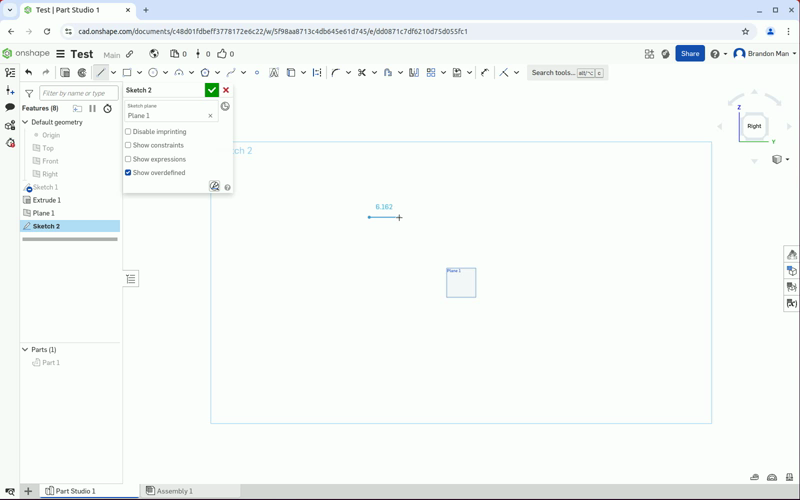
mouse_move(401, 217)
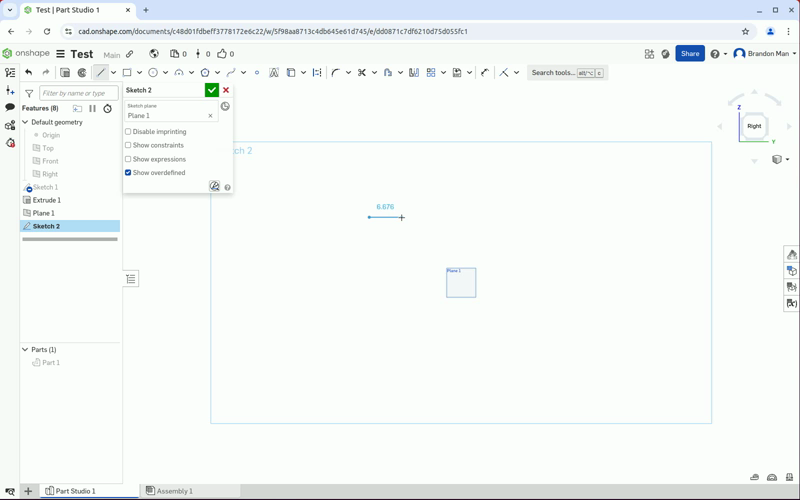
click(401, 217)
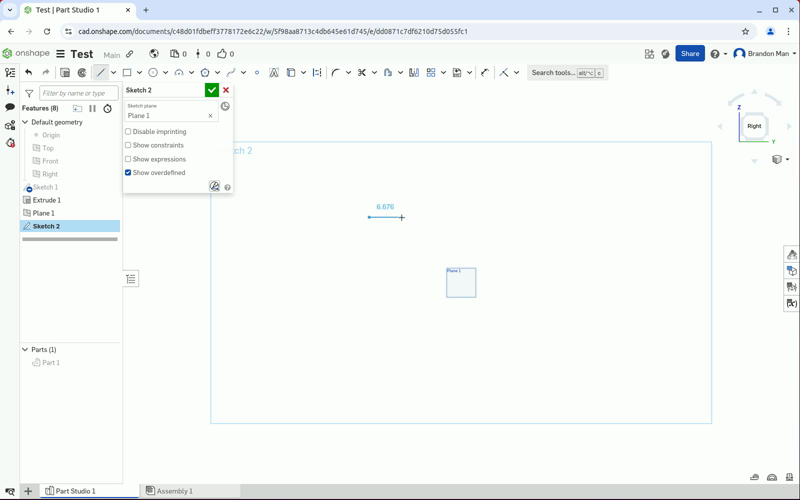
key_up(shift)
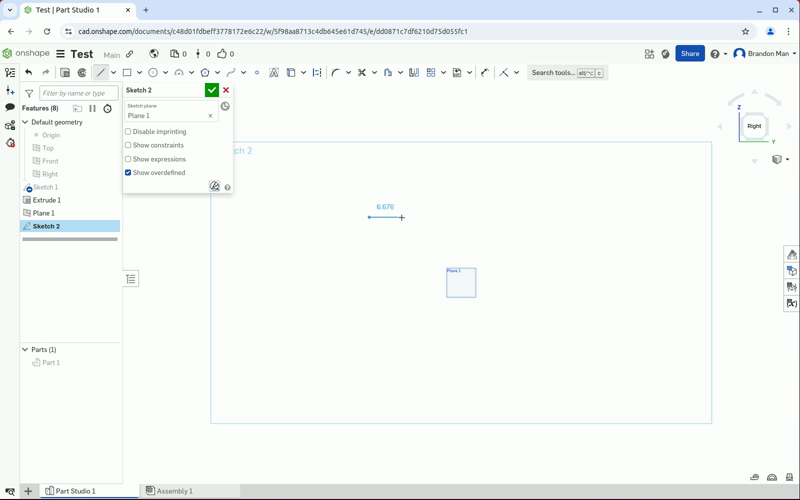
key_down(shift)
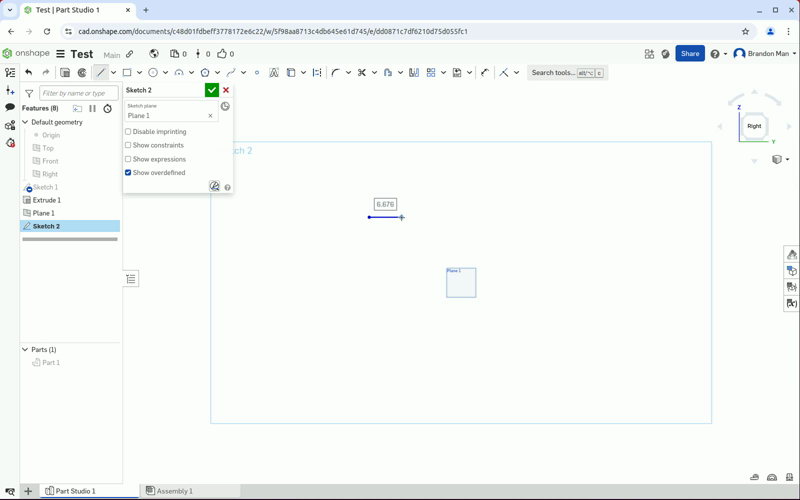
mouse_move(431, 217)
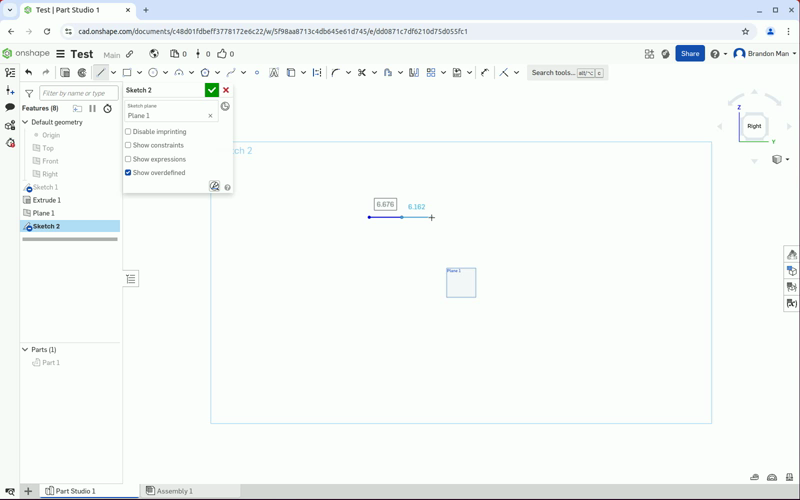
mouse_move(401, 184)
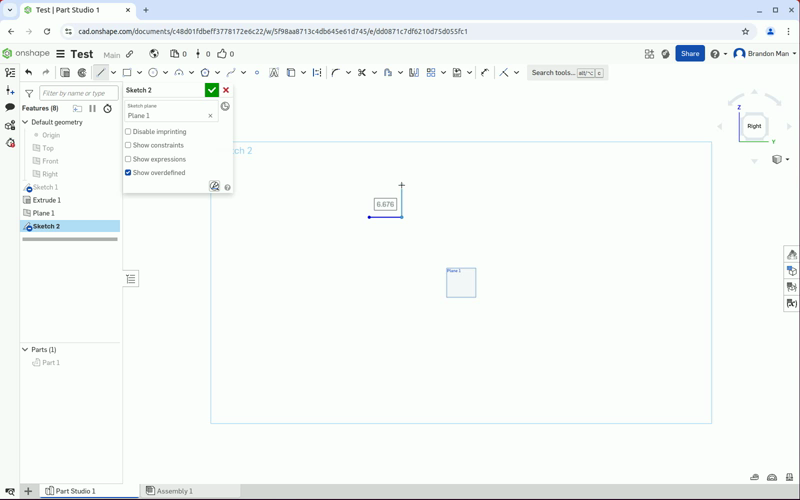
click(401, 184)
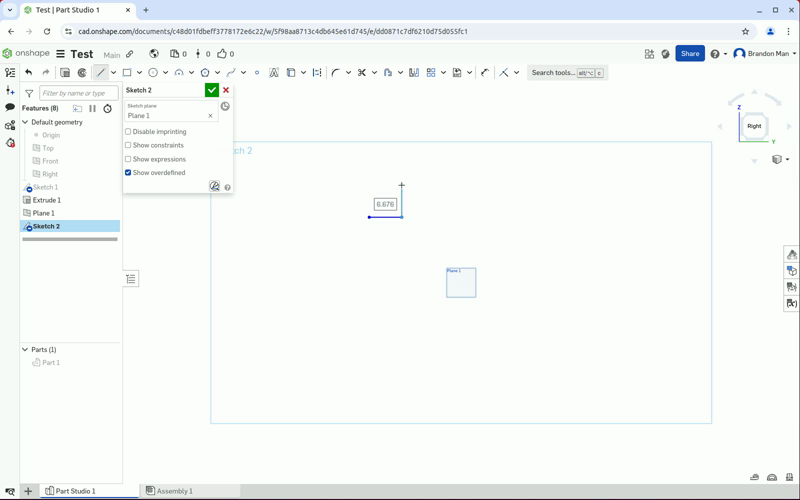
key_up(shift)
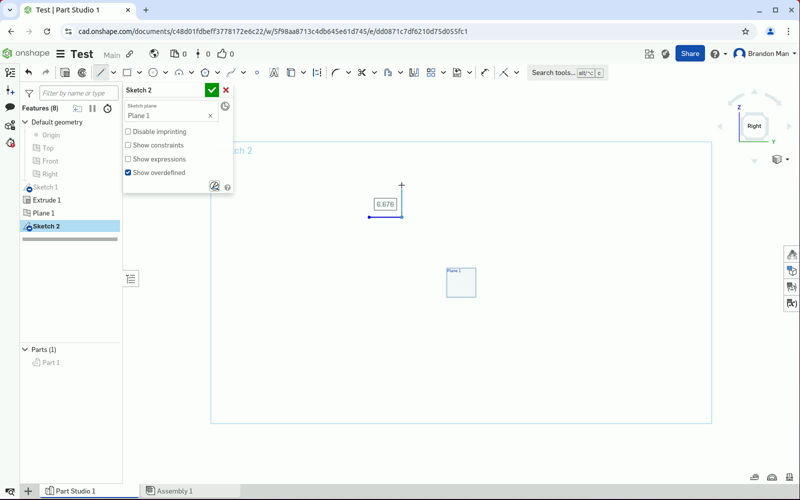
mouse_move(431, 184)
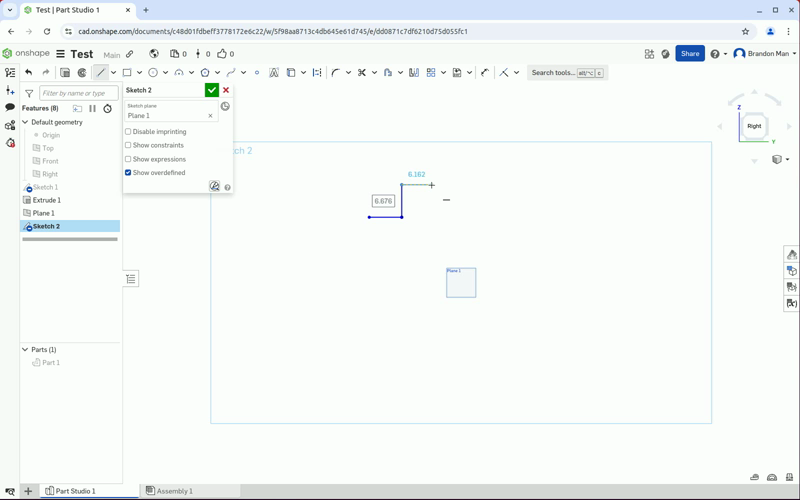
key_down(shift)
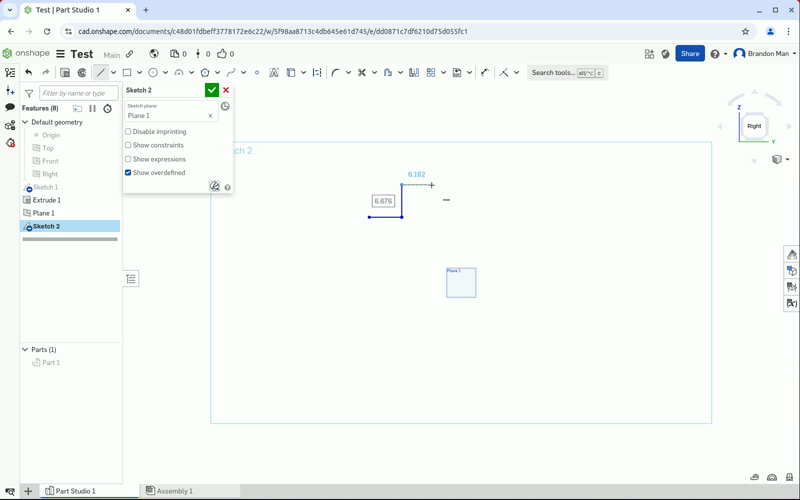
mouse_move(369, 217)
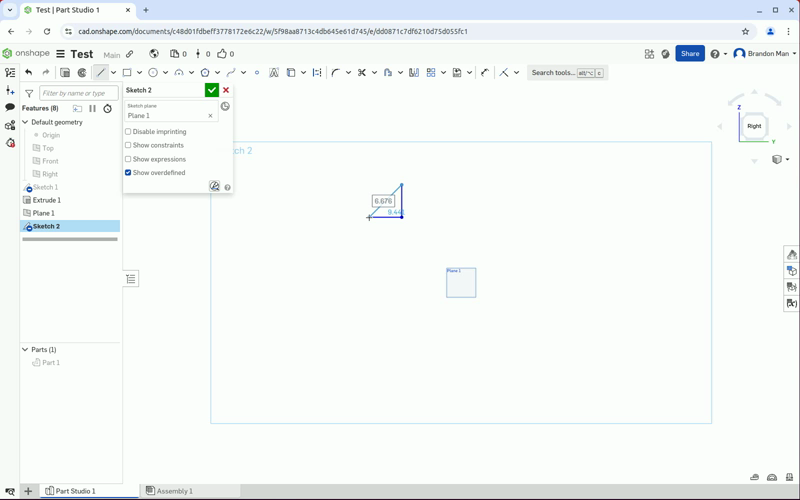
key_up(shift)
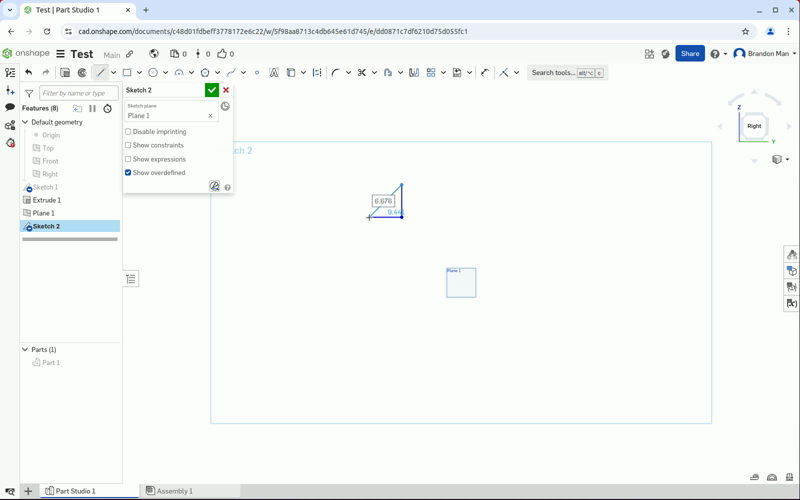
click(369, 217)
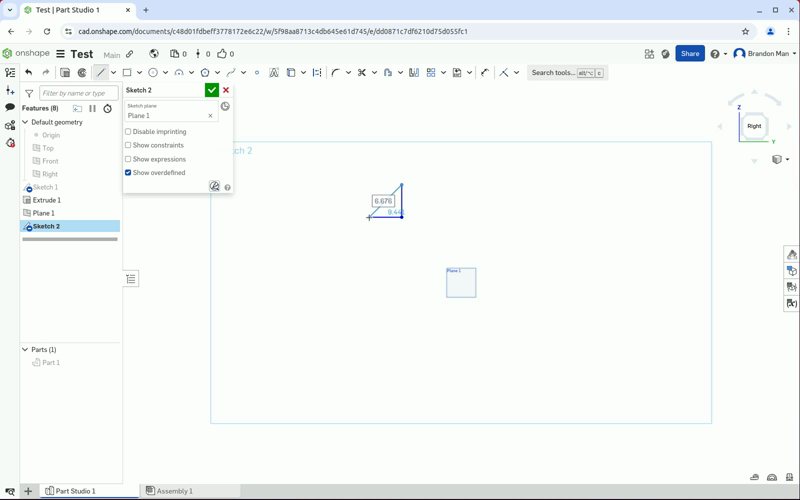
key(esc)
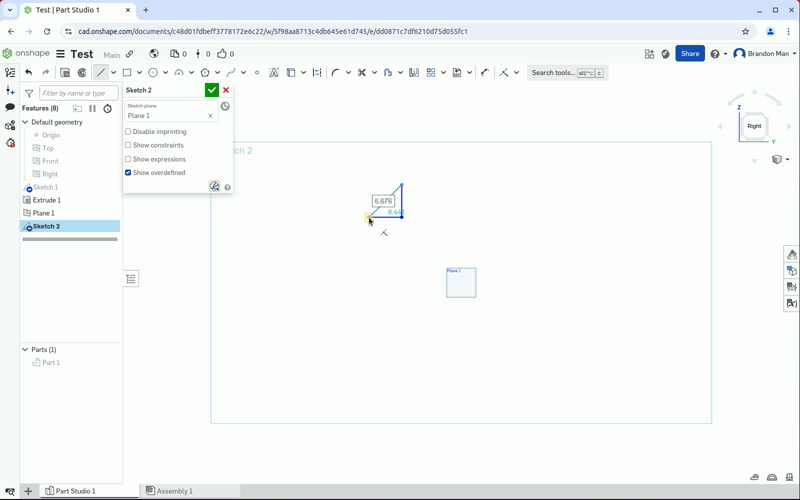
mouse_move(392, 213)
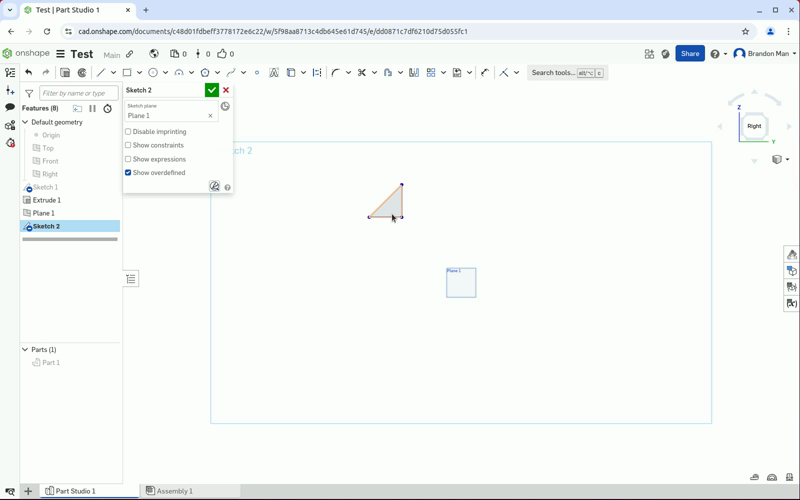
scroll(6)
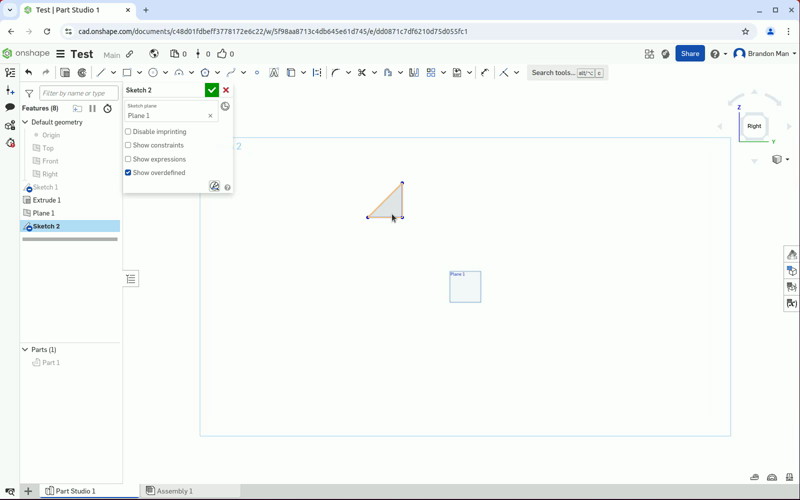
scroll(6)
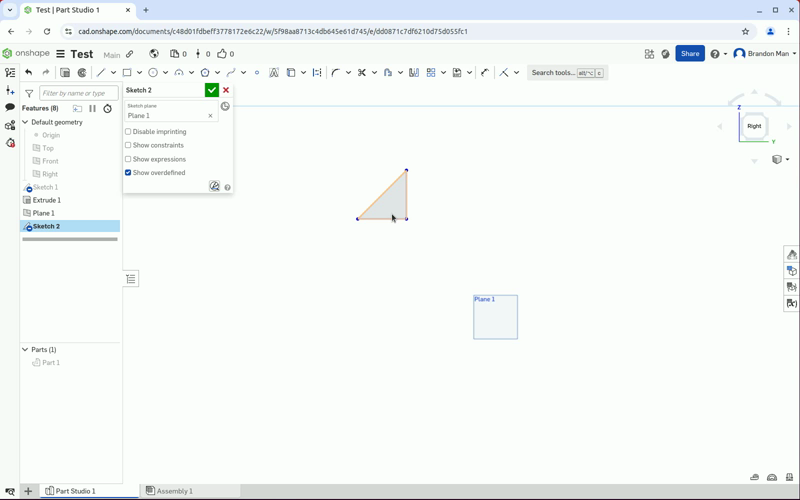
scroll(6)
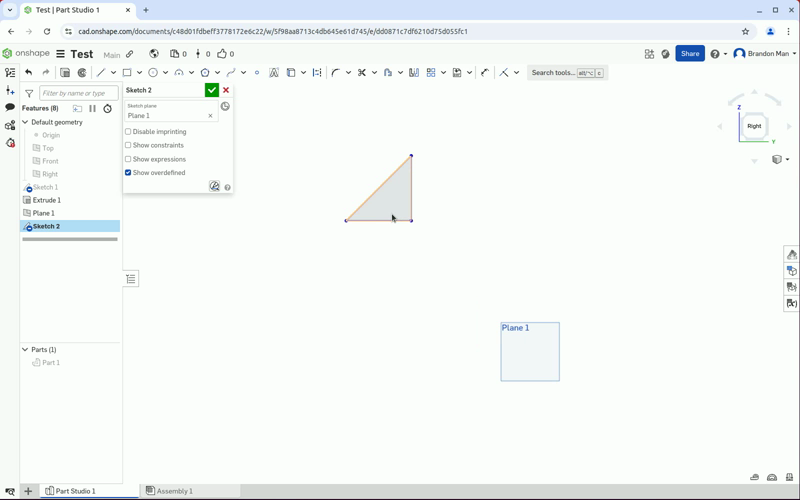
scroll(6)
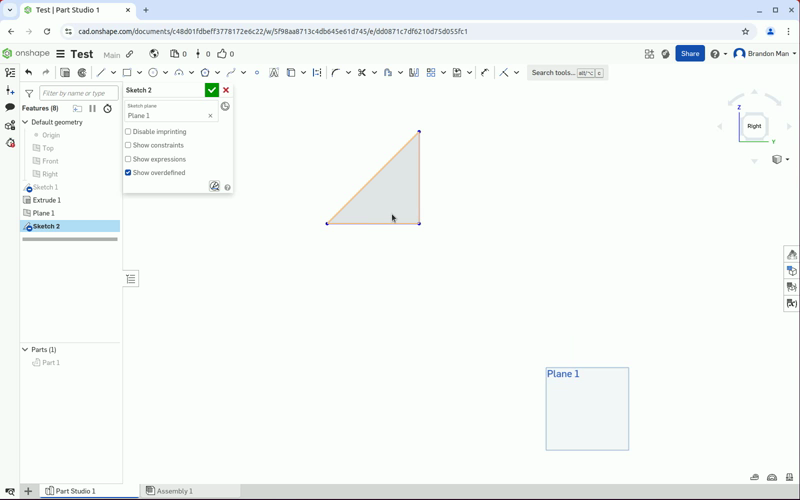
scroll(6)
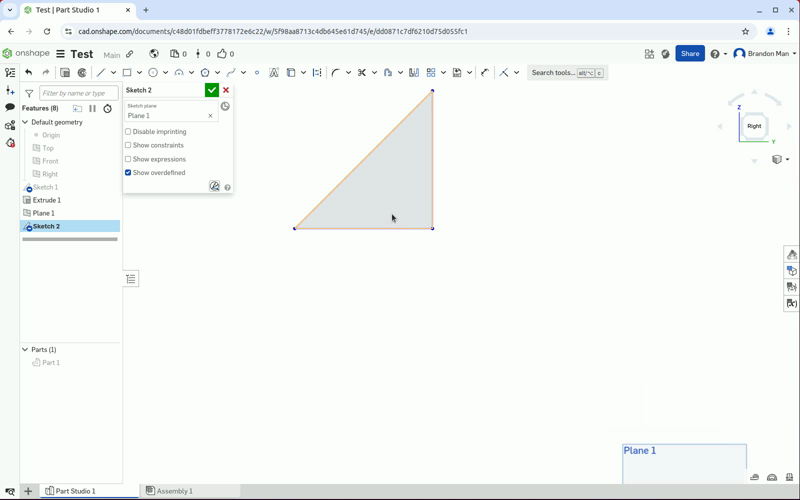
scroll(6)
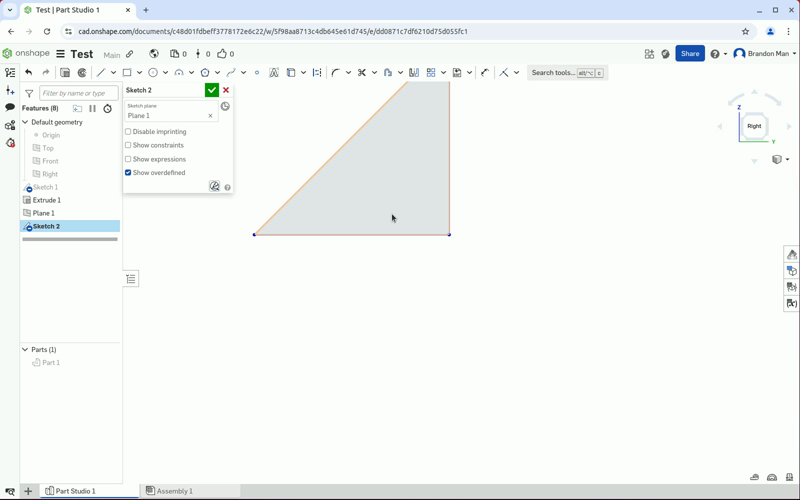
scroll(6)
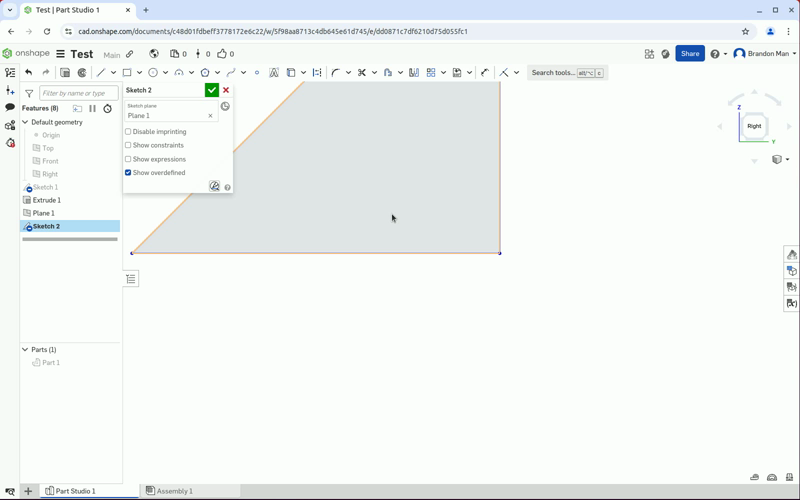
click(392, 213)
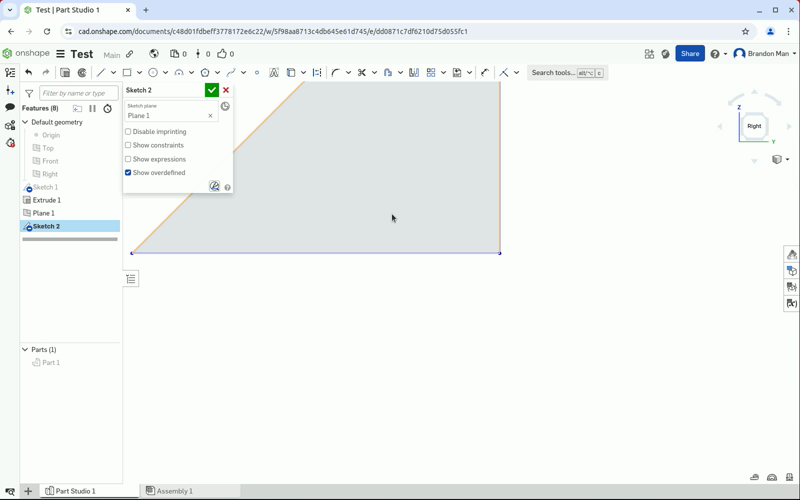
scroll(-6)
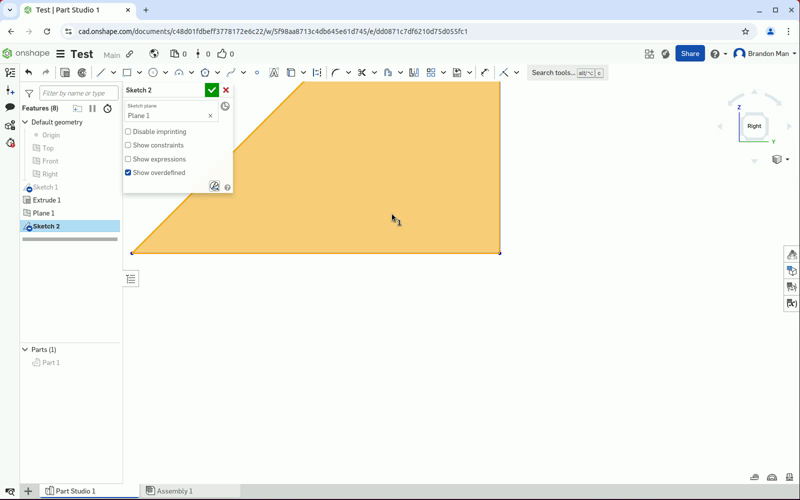
scroll(-6)
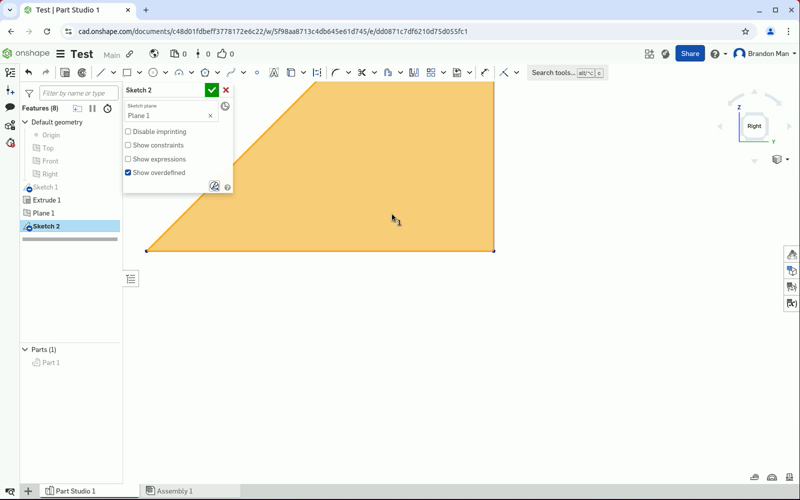
scroll(-6)
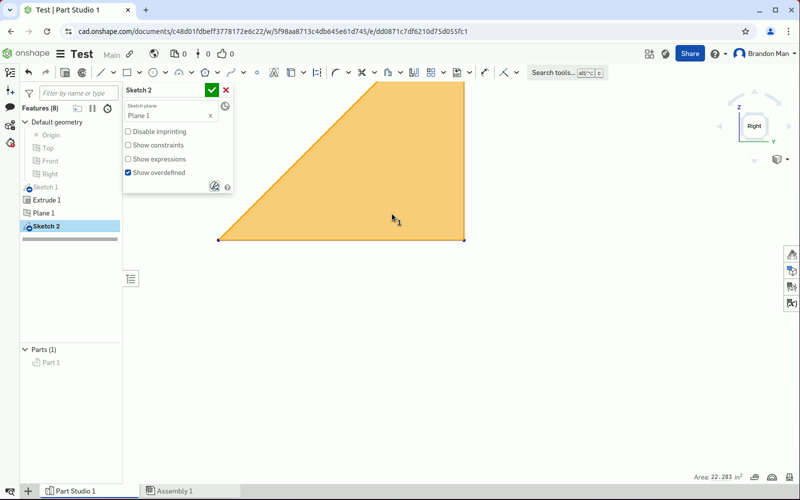
scroll(-6)
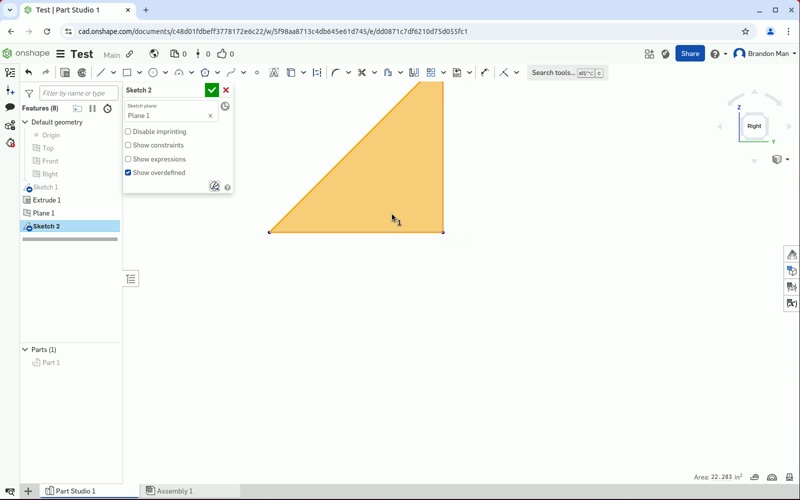
scroll(-6)
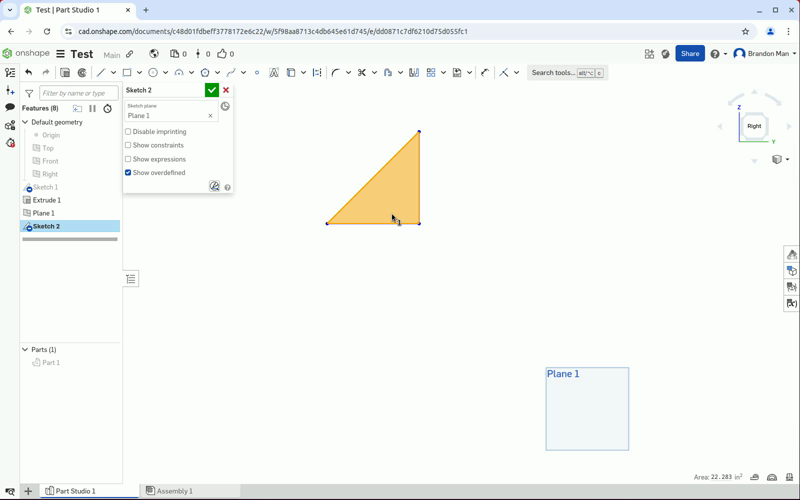
scroll(-6)
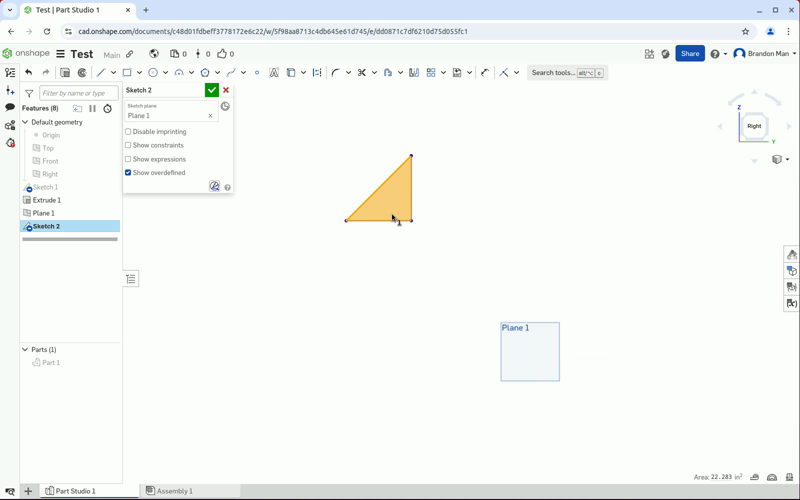
scroll(-6)
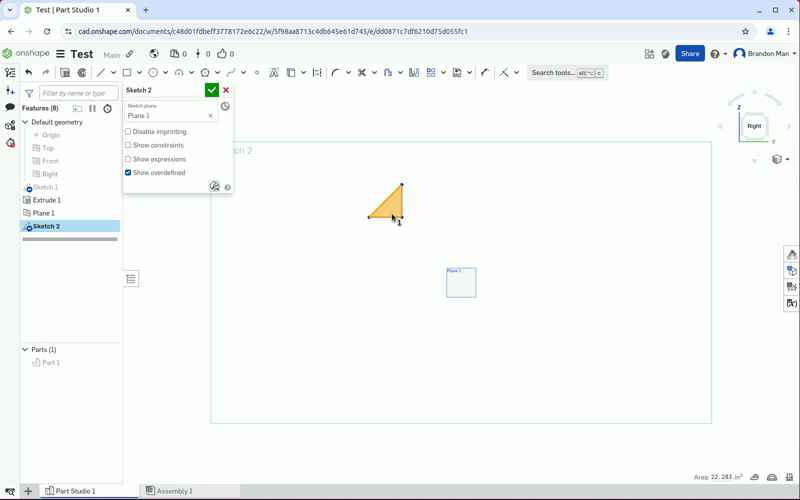
mouse_move(73, 352)
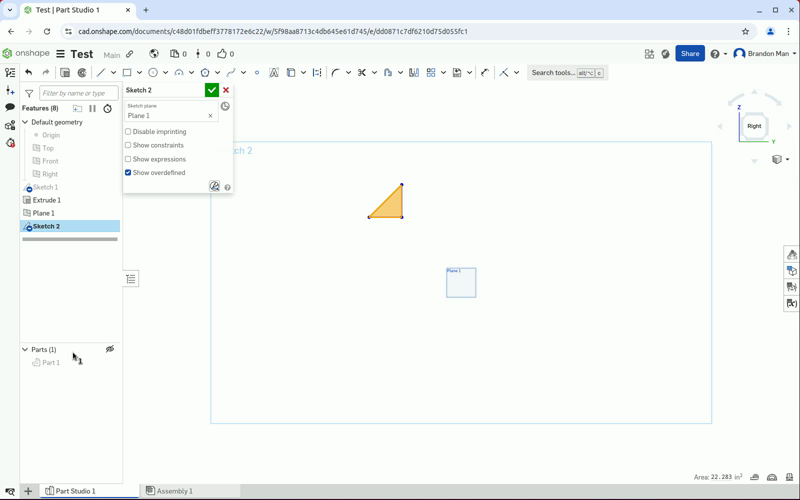
key(shift+y)
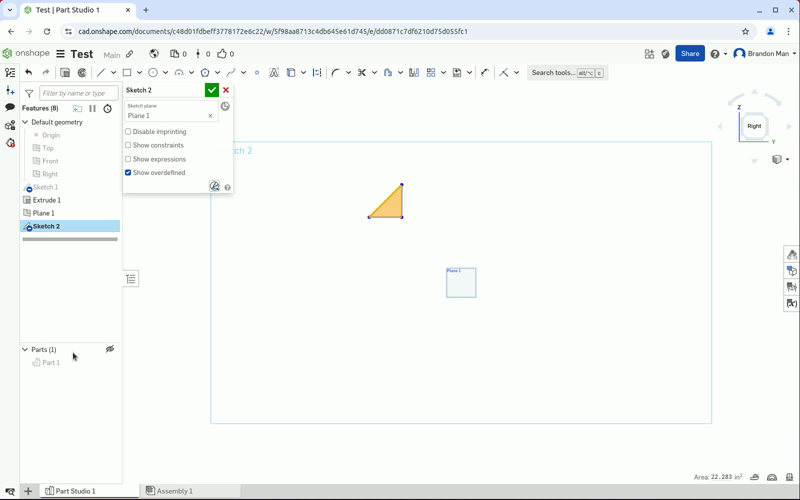
key(shift+e)
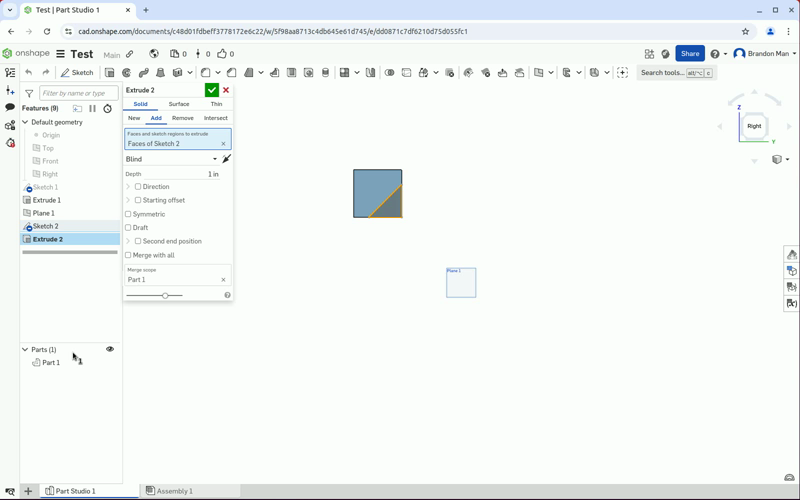
mouse_move(143, 106)
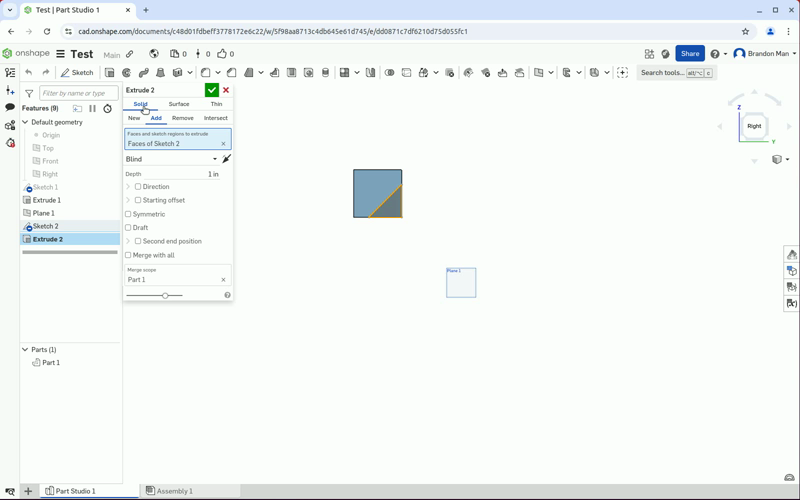
click(143, 106)
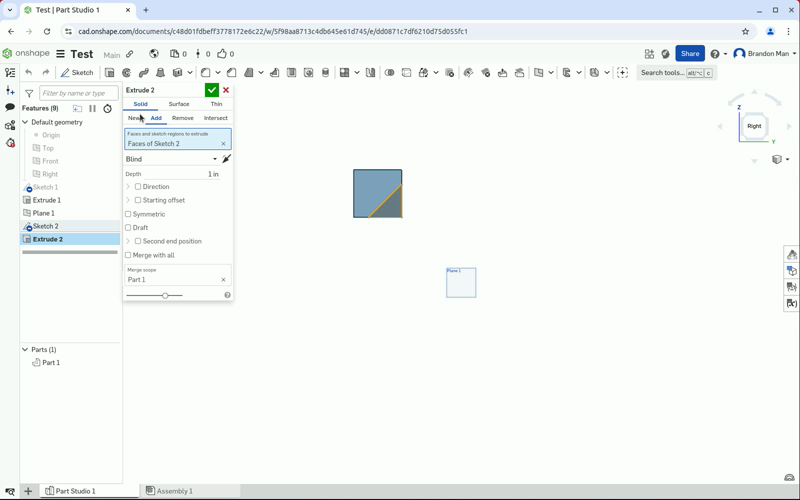
mouse_move(137, 120)
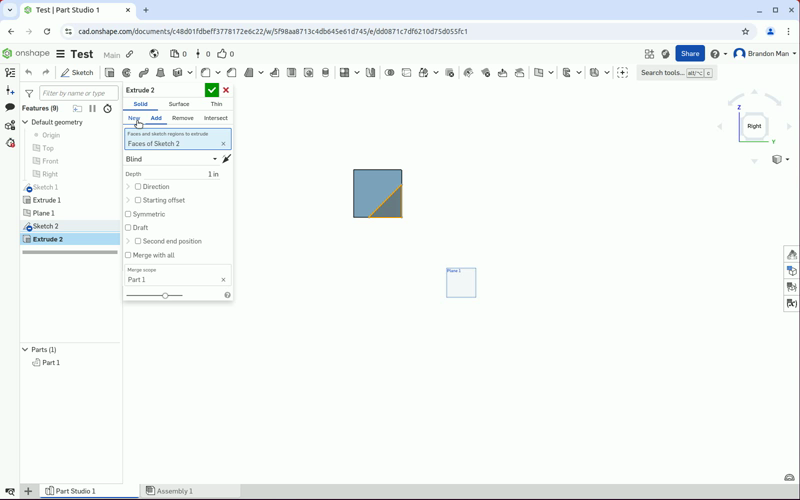
click(137, 120)
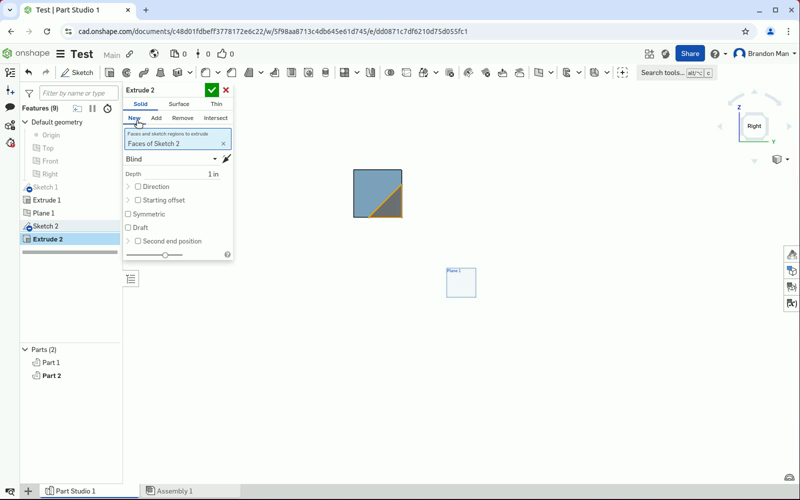
key(tab, 4)
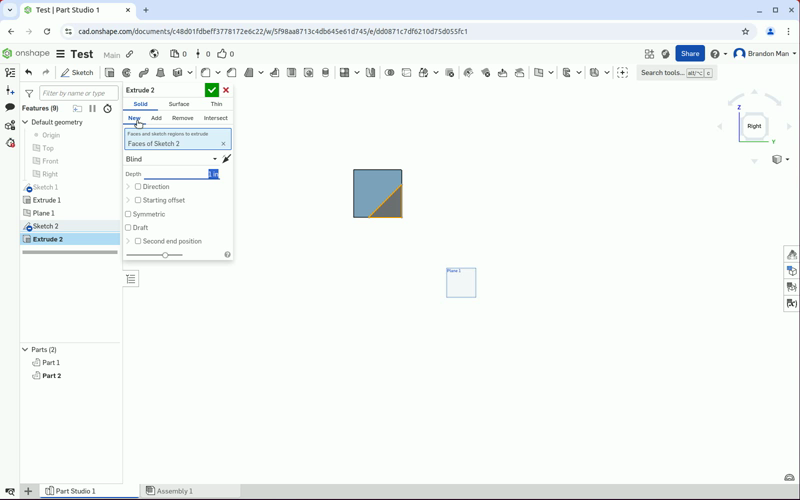
text(9.628)
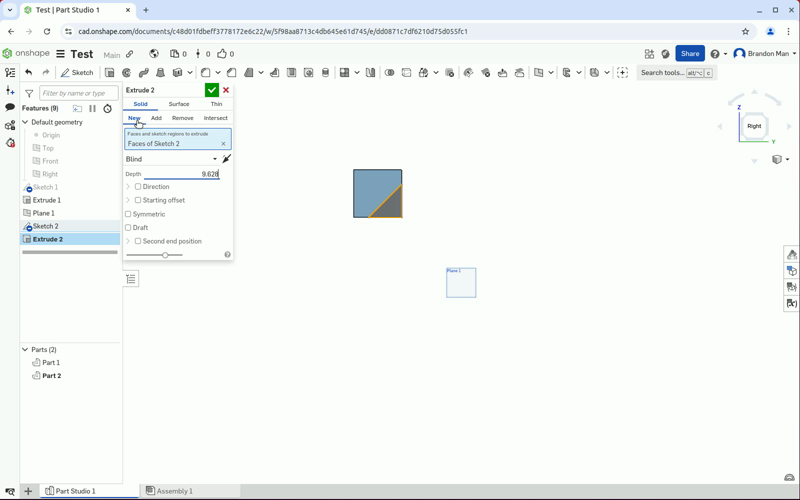
key(enter)
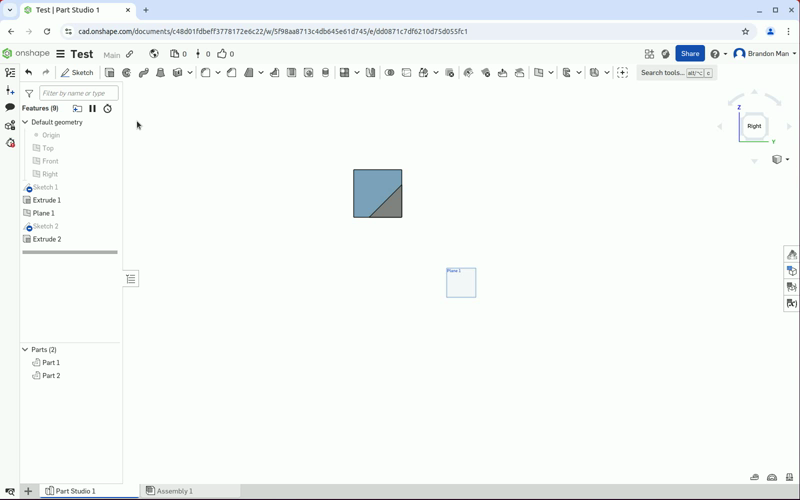
key(shift+h)
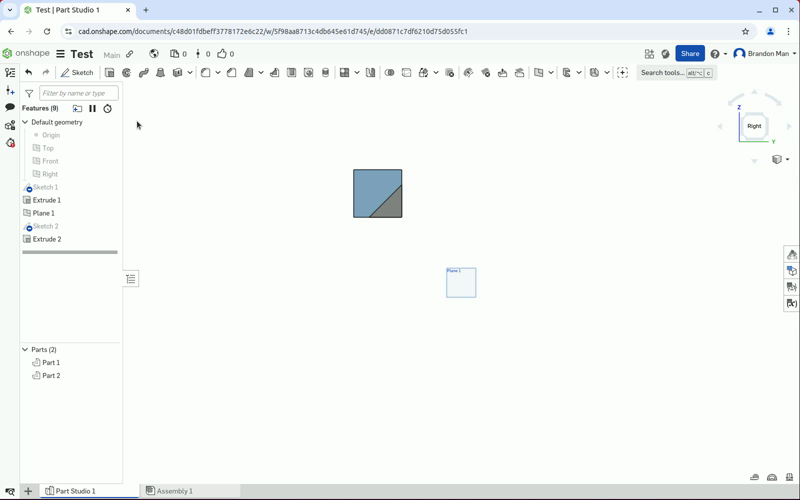
key(shift+h)
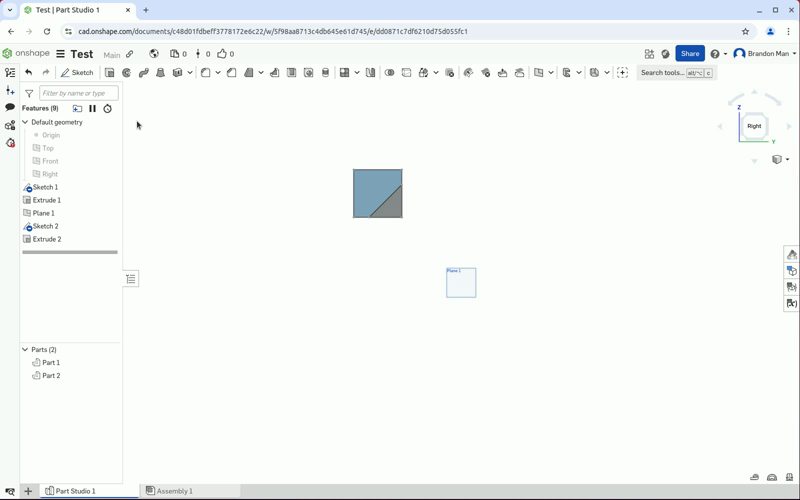
key(shift+7)
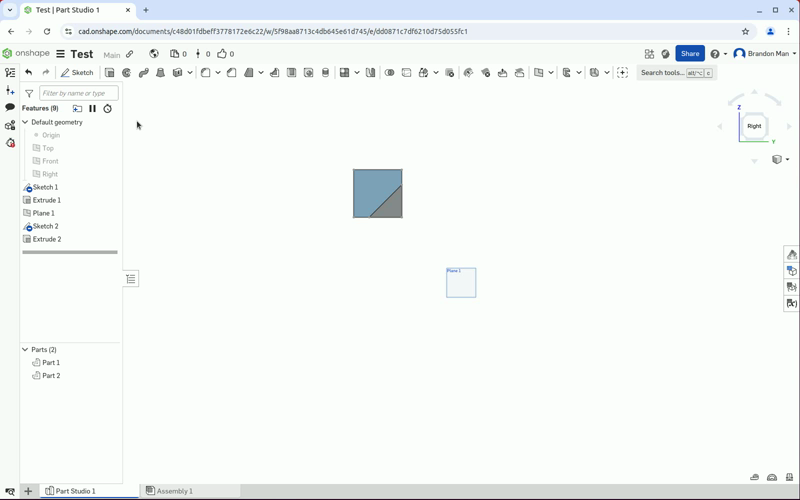
key(right, 2)
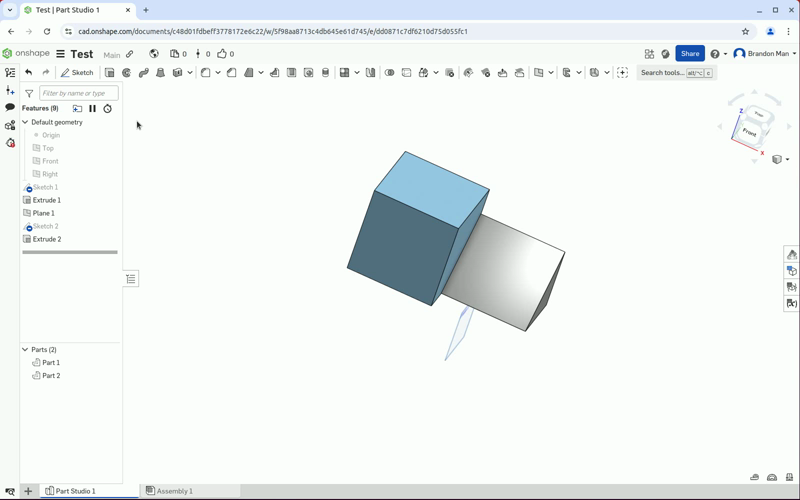
key(down, 2)
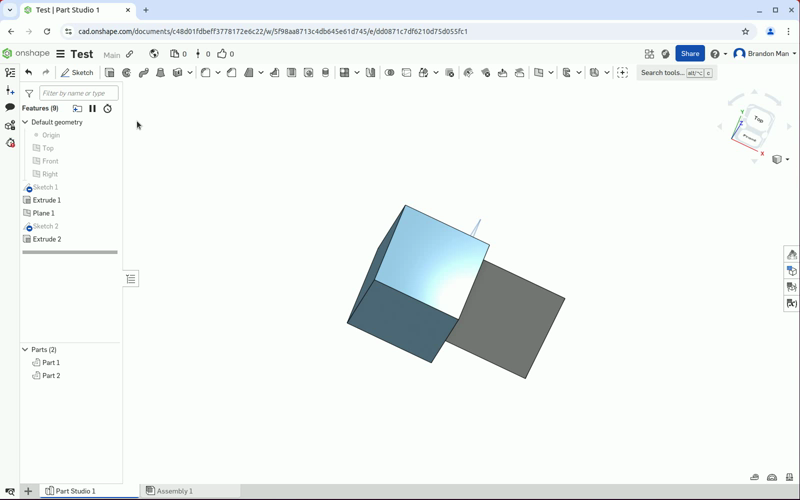
key(up, 2)
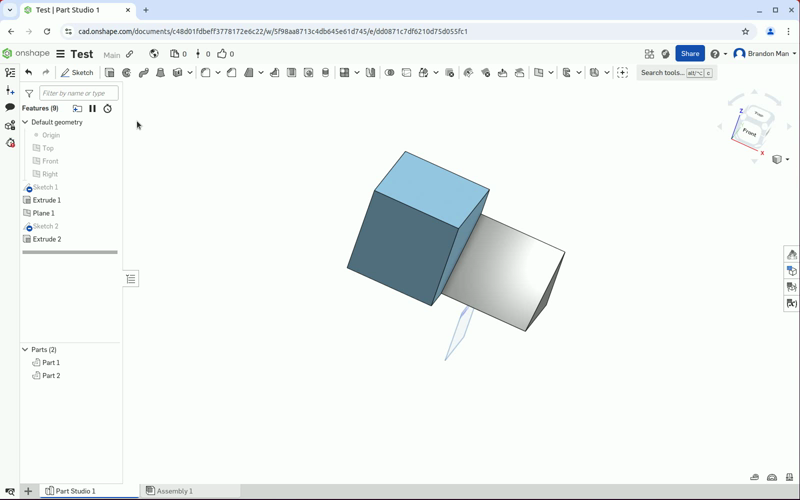
key(left, 2)
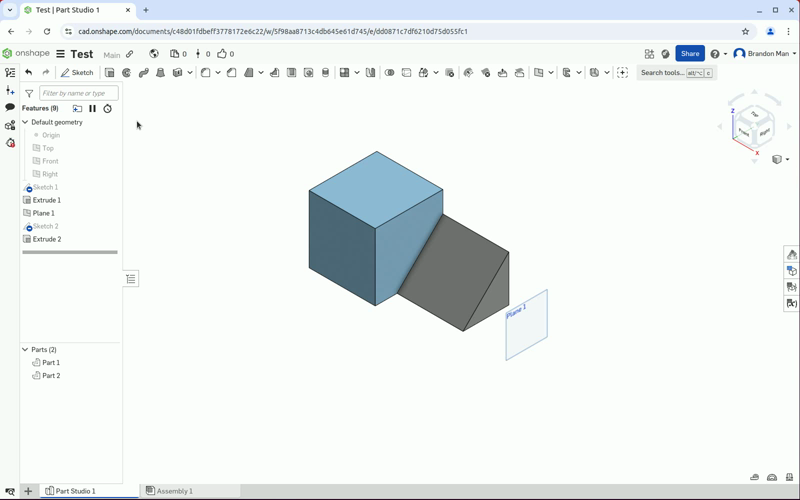
mouse_move(73, 189)
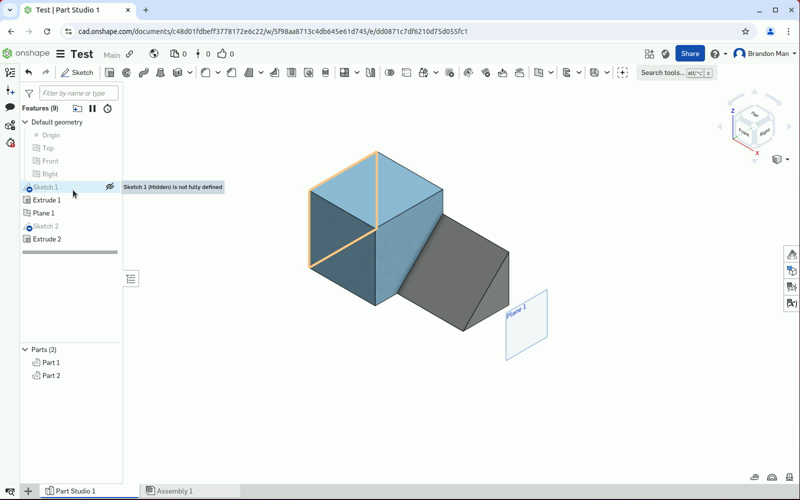
click(73, 189)